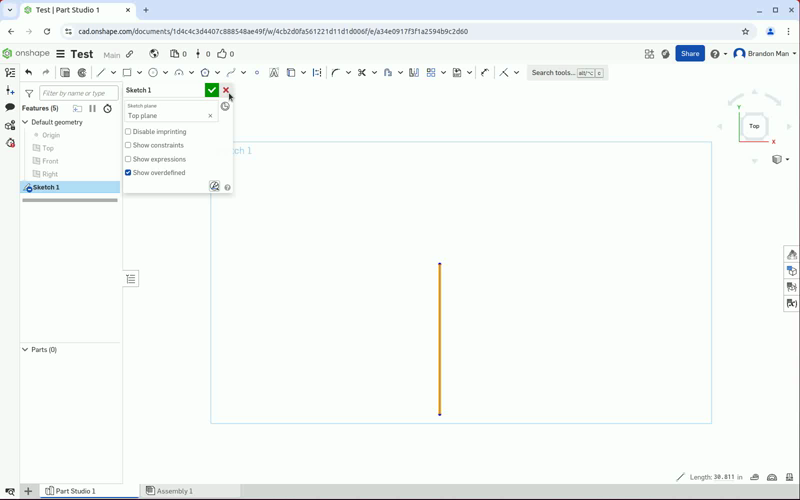
key(shift+h)
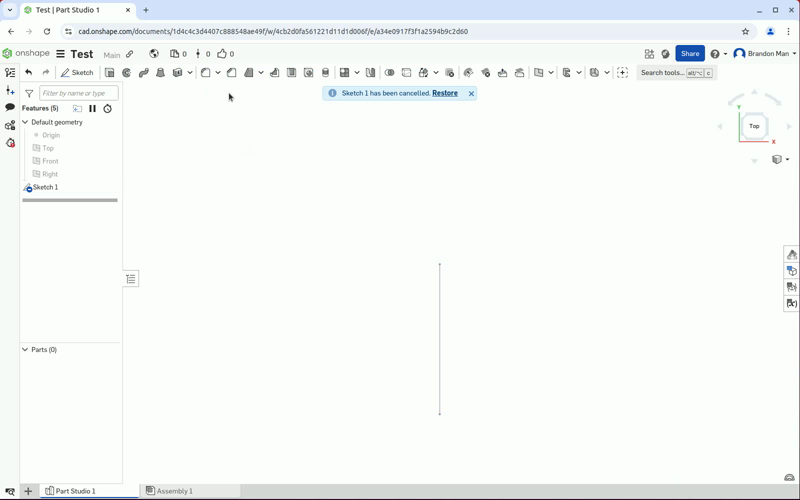
key(shift+s)
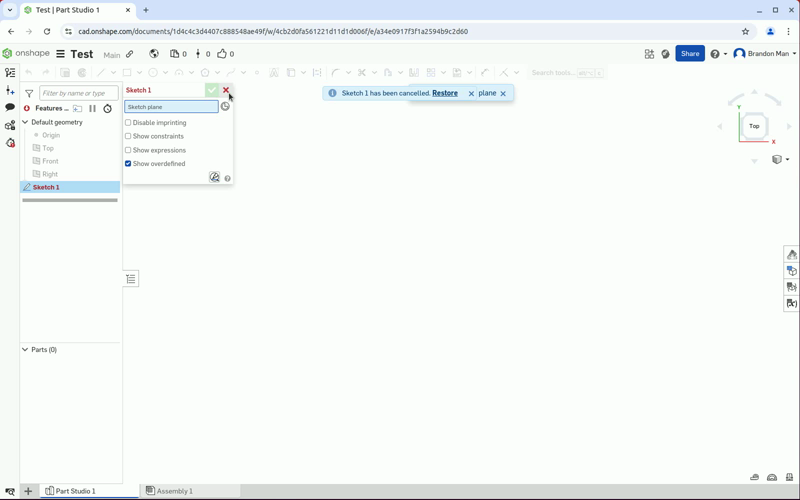
mouse_move(73, 150)
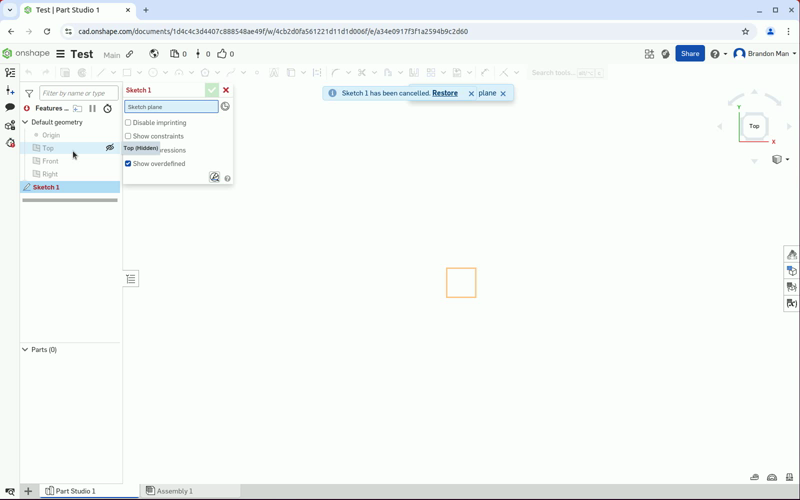
click(73, 150)
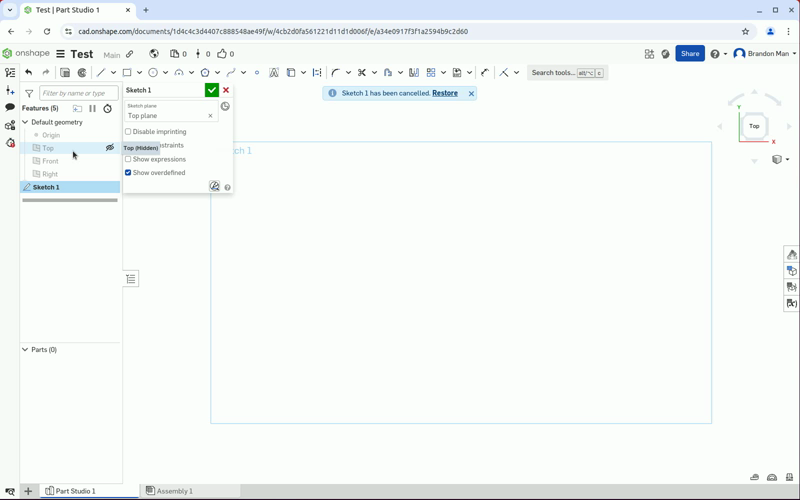
mouse_move(73, 352)
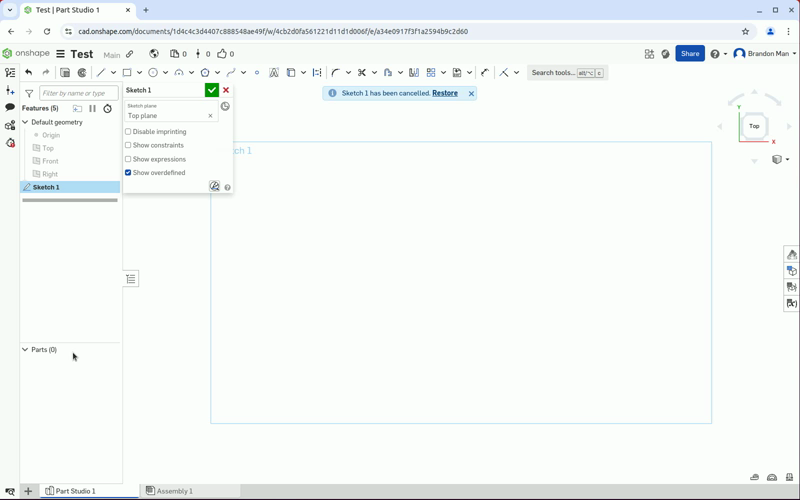
key(y)
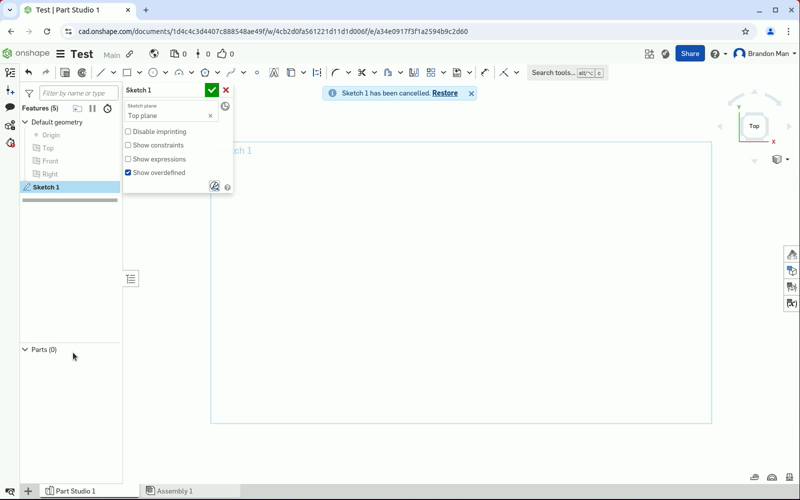
key(c)
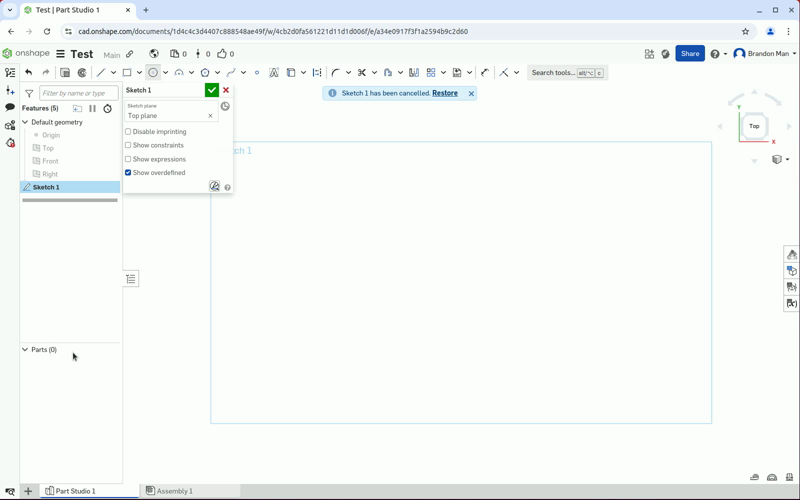
key_down(shift)
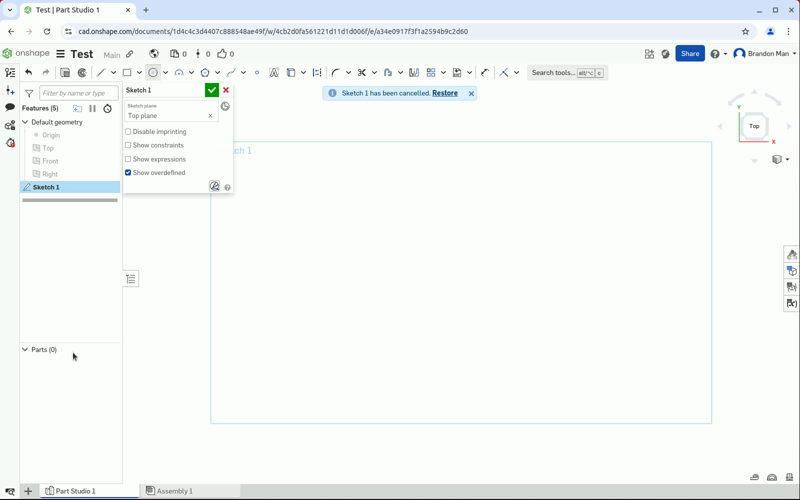
mouse_move(460, 282)
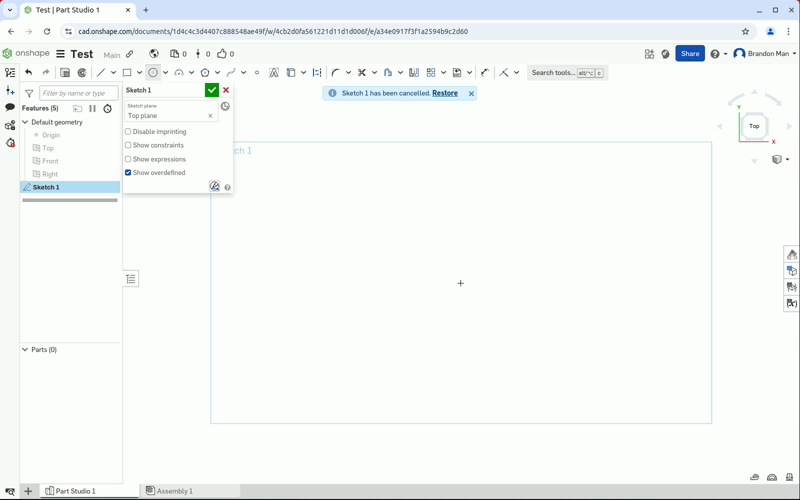
click(460, 282)
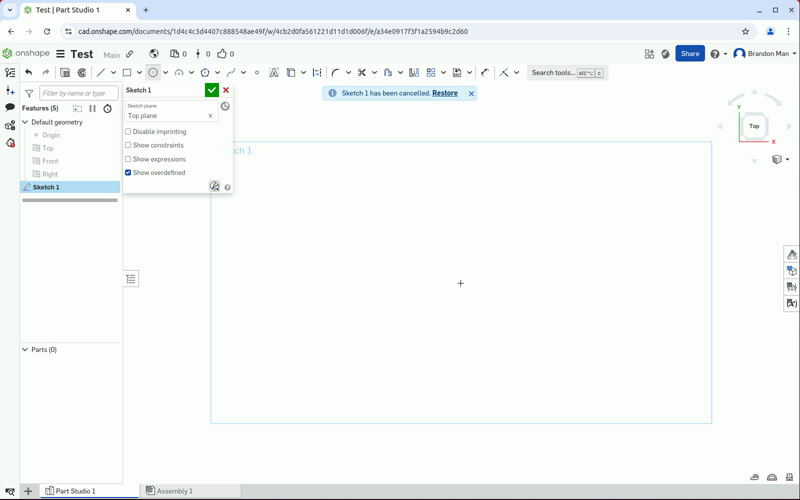
key_up(shift)
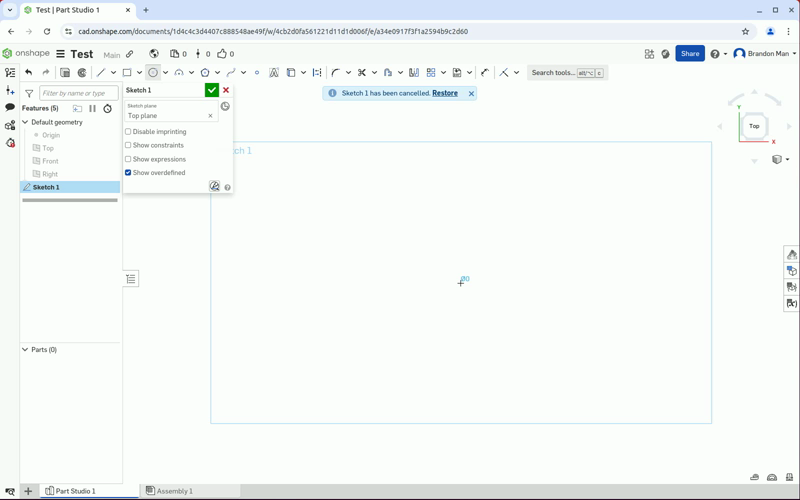
mouse_move(463, 282)
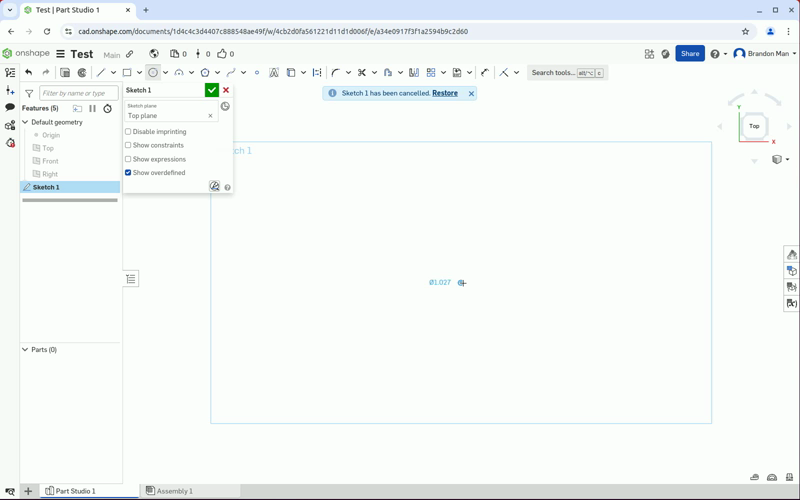
scroll(6)
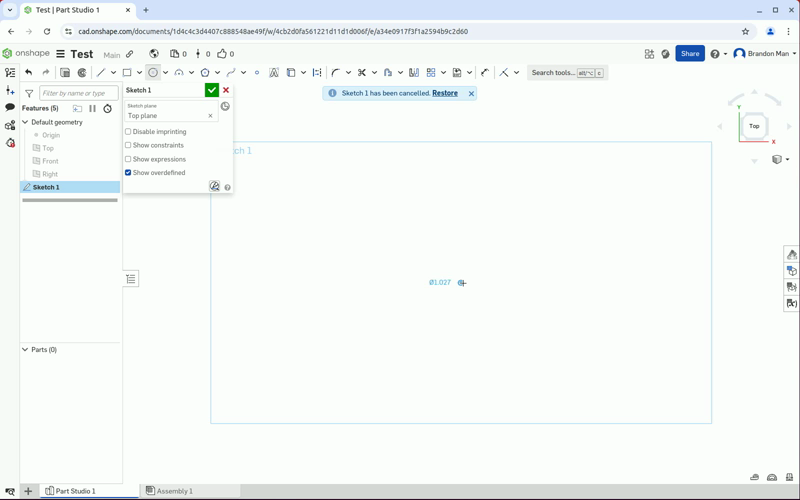
scroll(6)
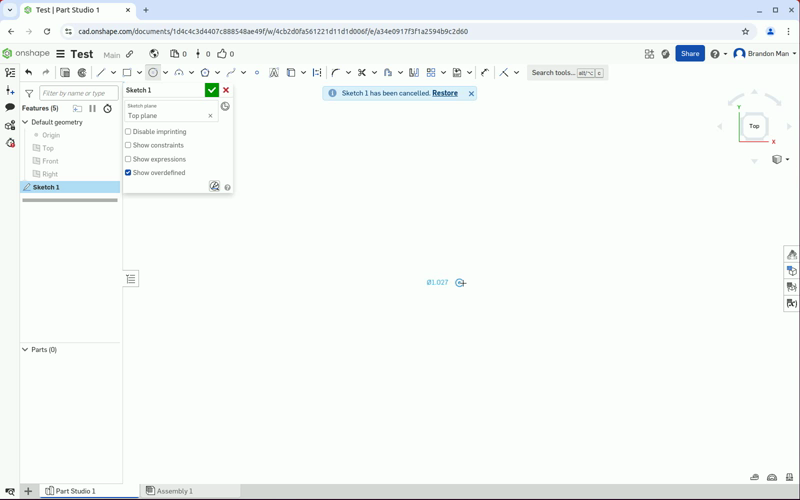
scroll(6)
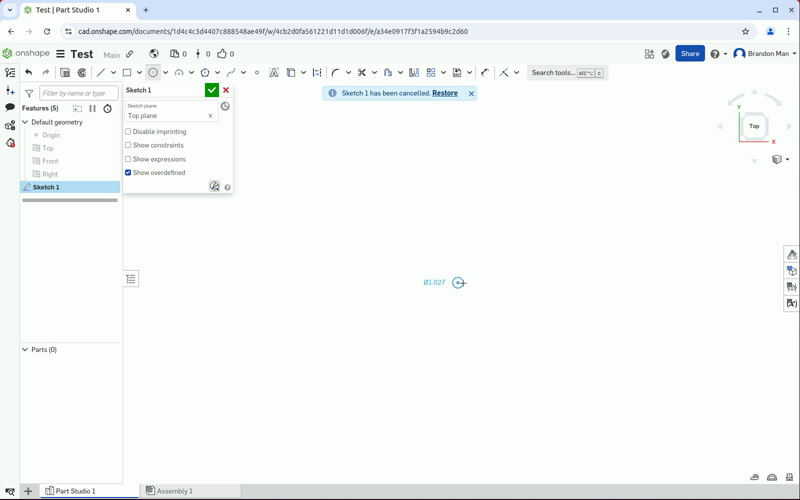
scroll(6)
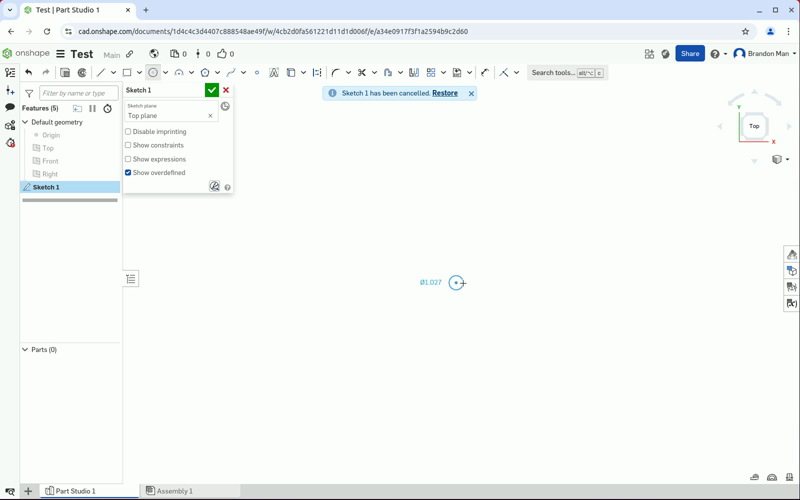
scroll(6)
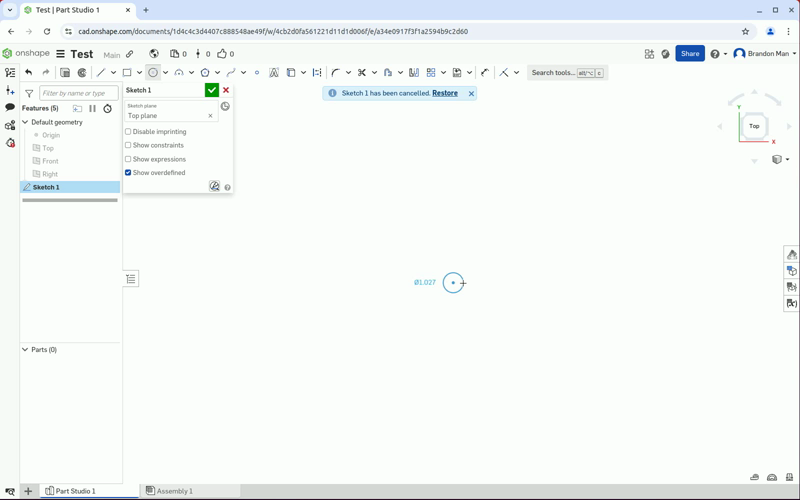
scroll(6)
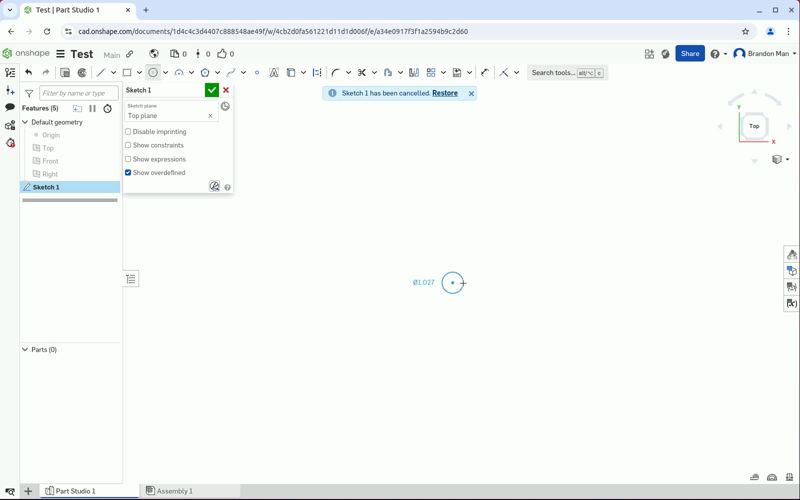
scroll(6)
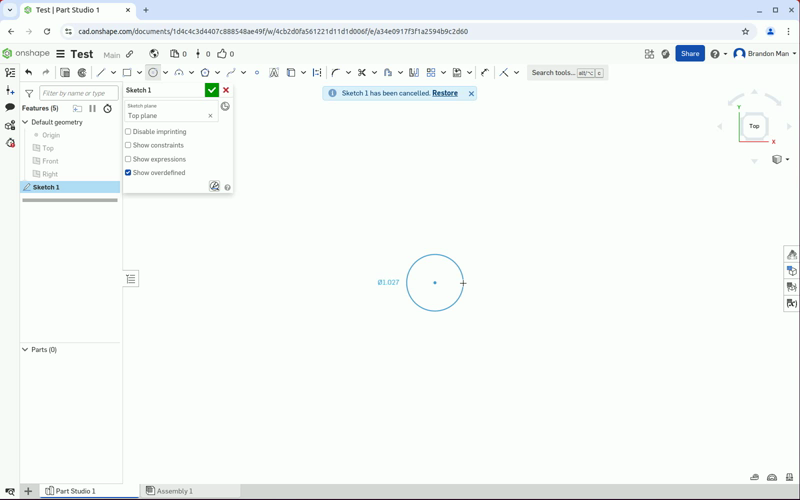
click(463, 282)
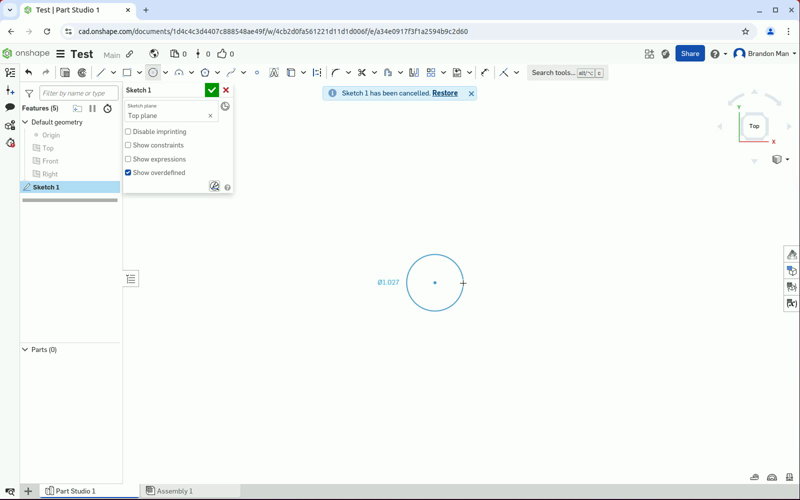
scroll(-6)
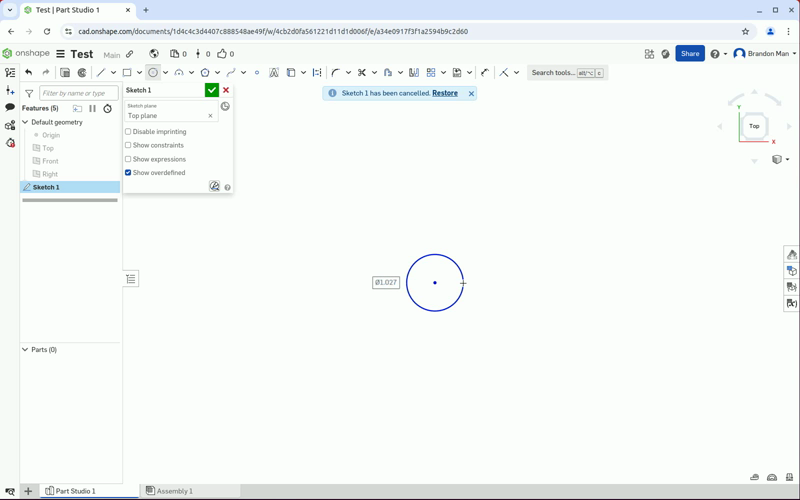
scroll(-6)
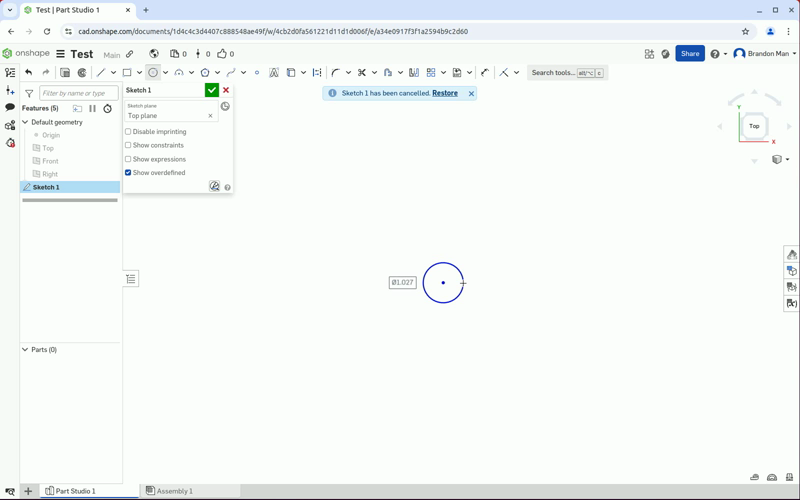
scroll(-6)
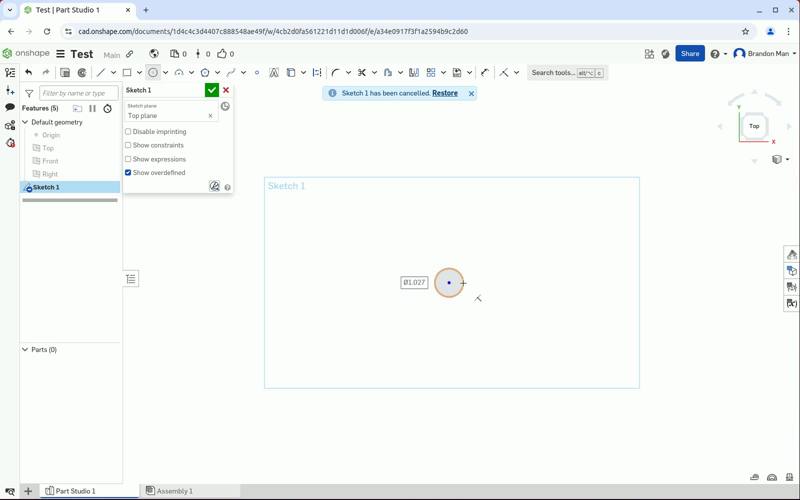
scroll(-6)
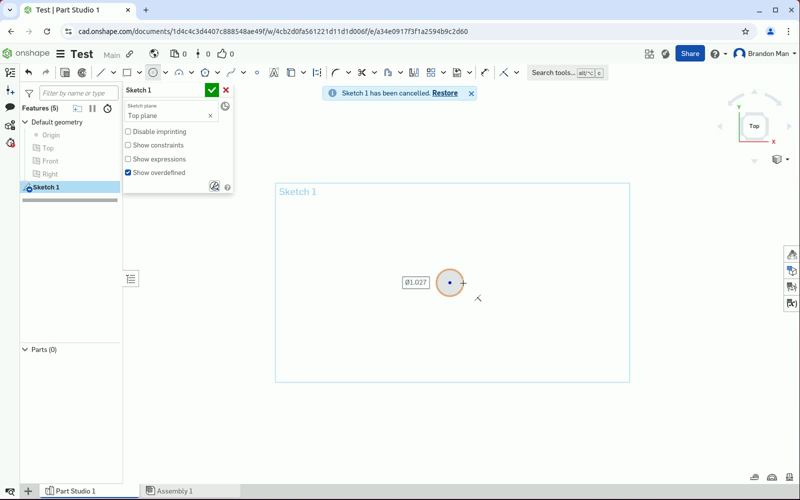
scroll(-6)
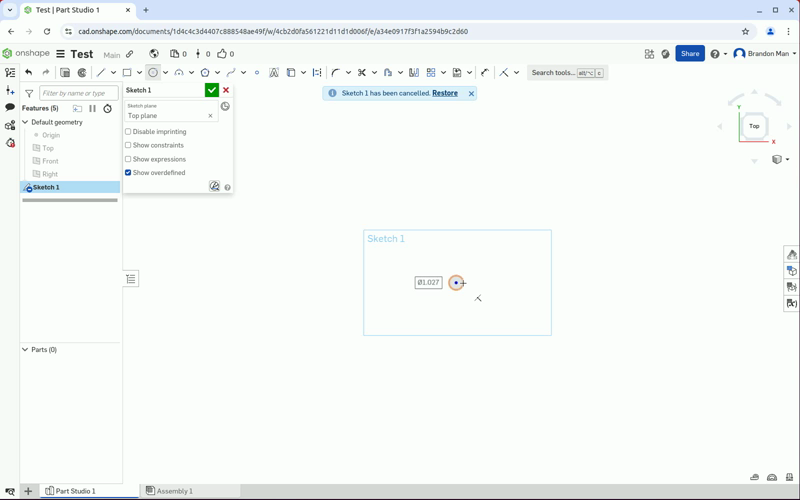
scroll(-6)
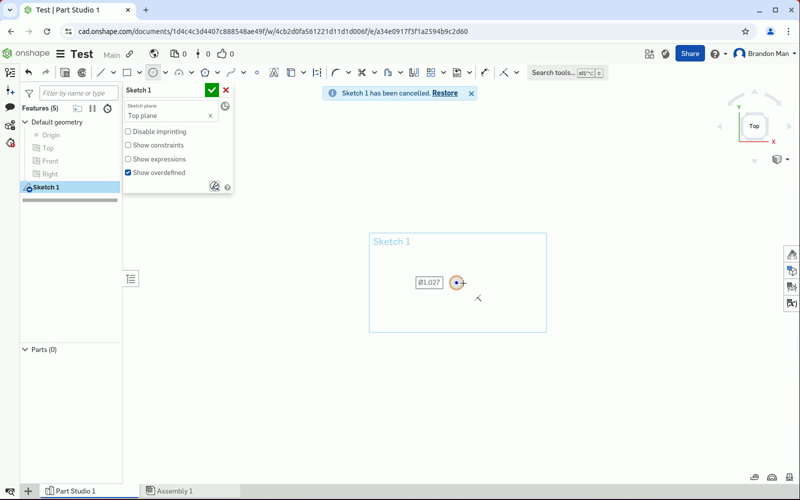
scroll(-6)
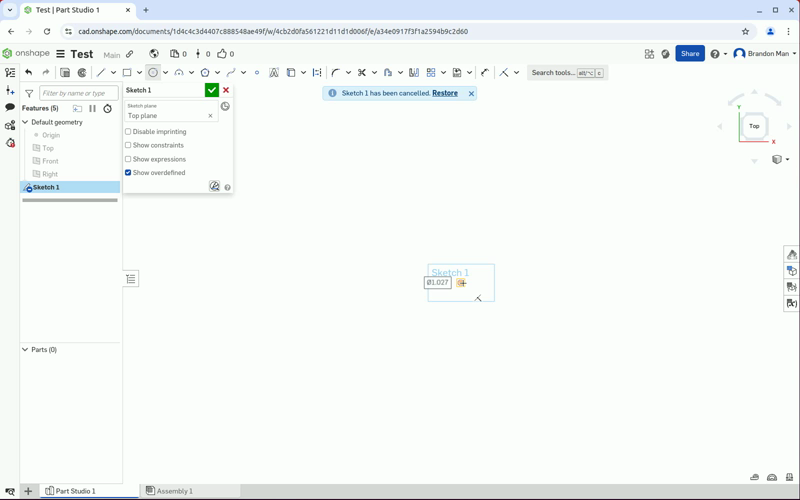
key(esc)
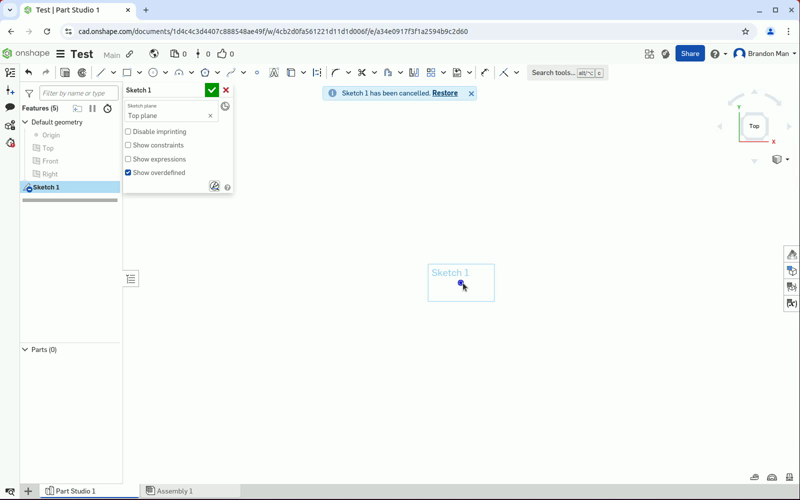
mouse_move(459, 281)
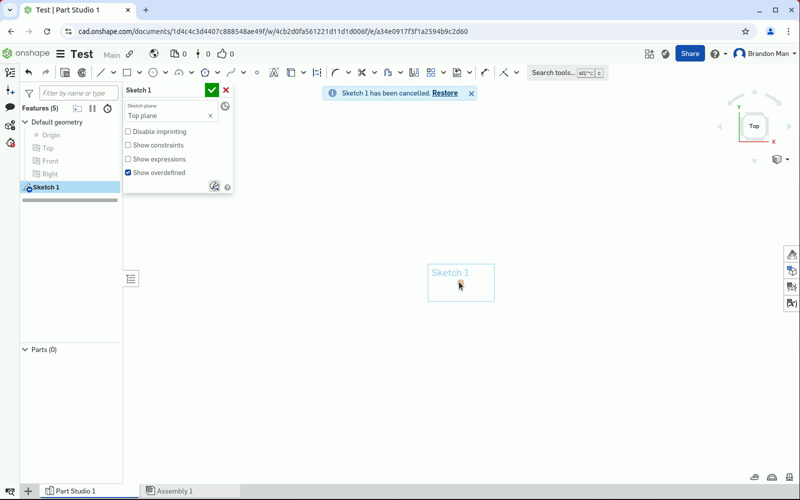
scroll(6)
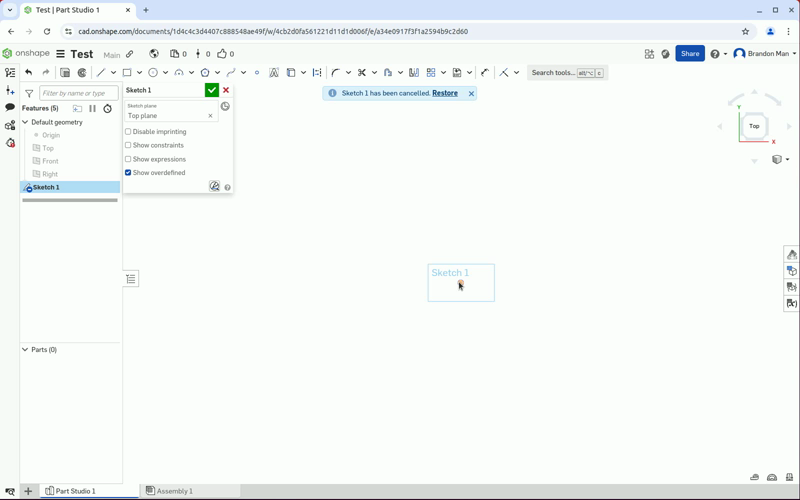
scroll(6)
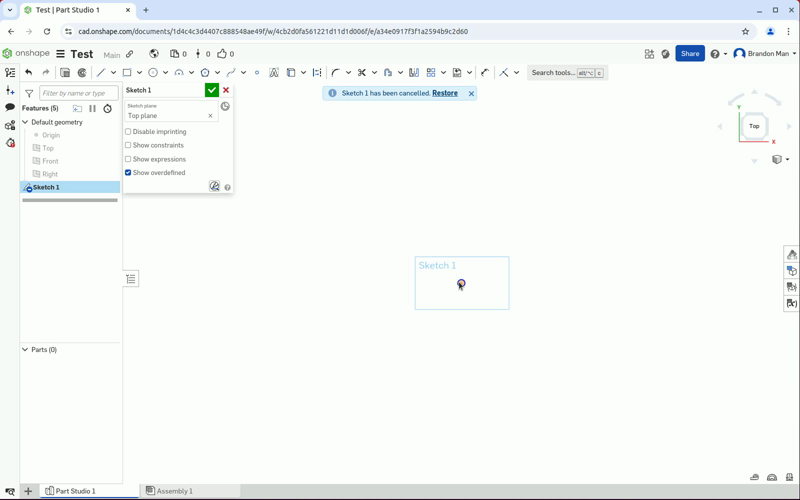
scroll(6)
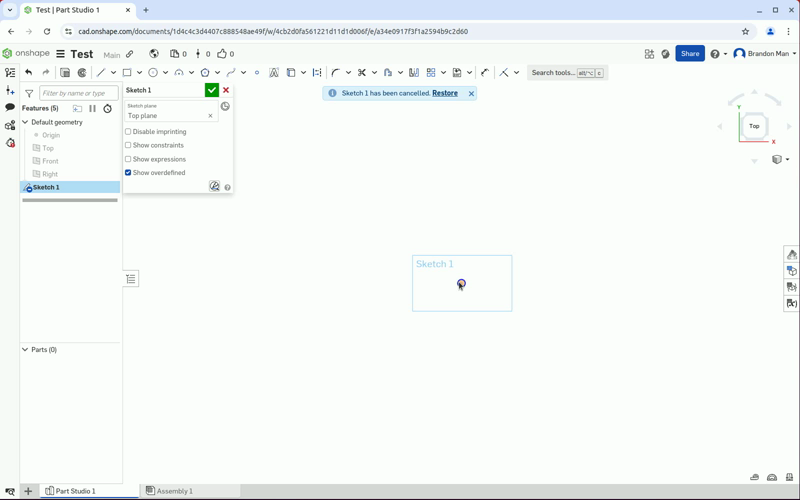
scroll(6)
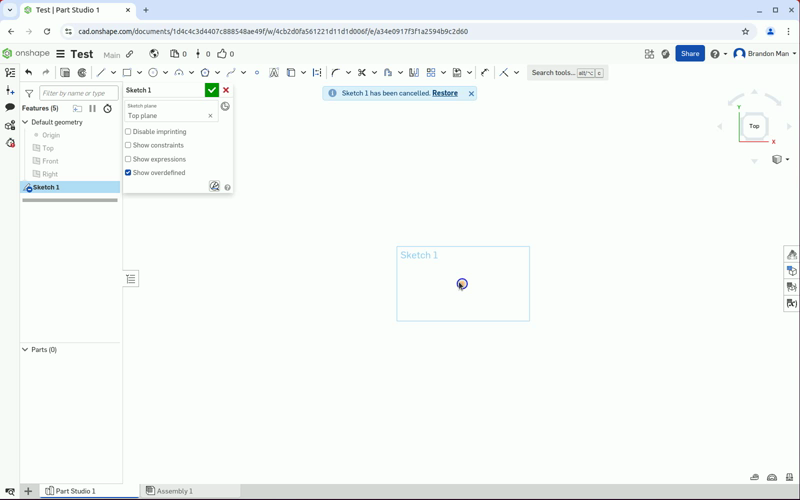
scroll(6)
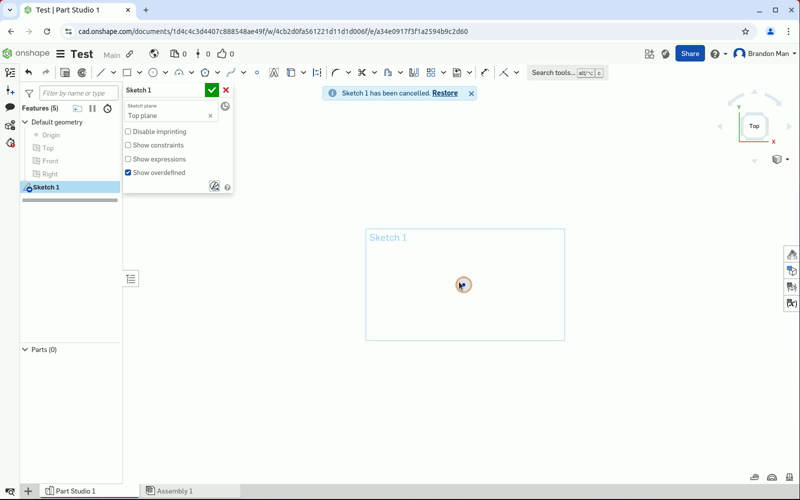
scroll(6)
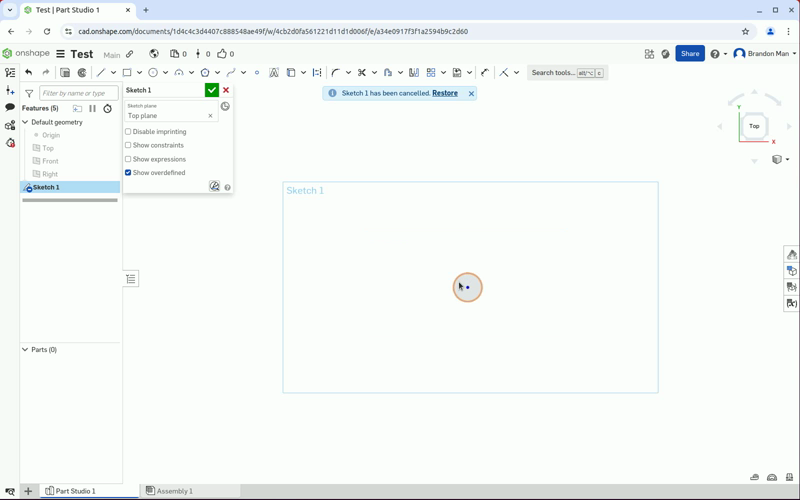
scroll(6)
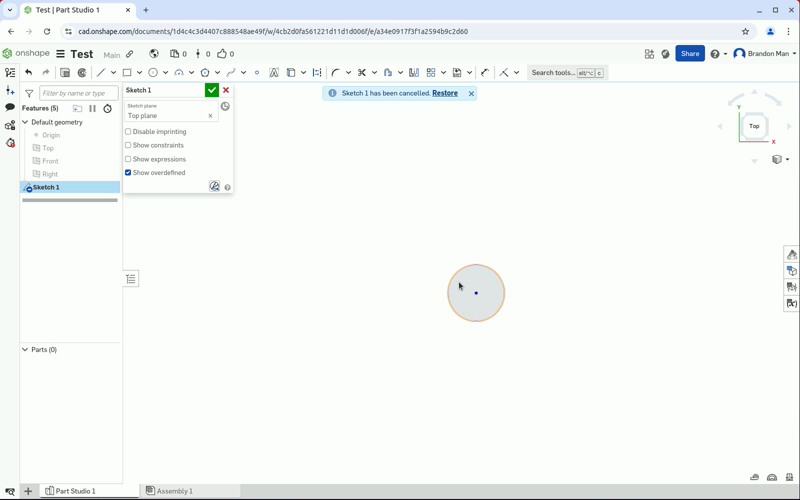
click(459, 281)
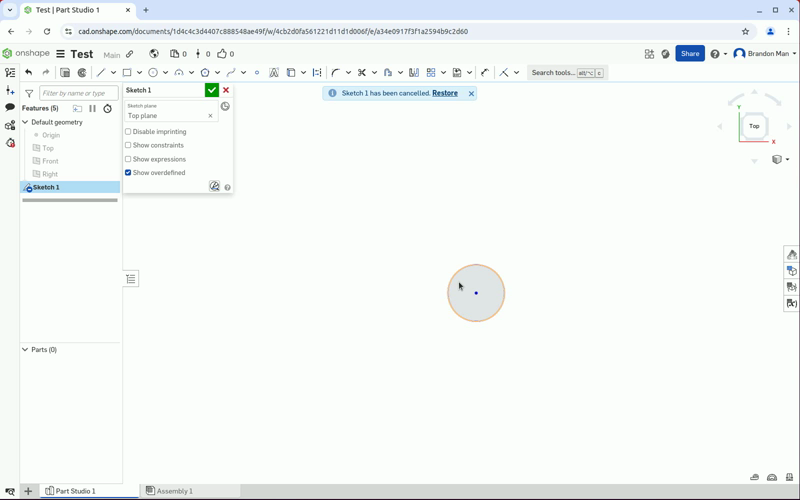
scroll(-6)
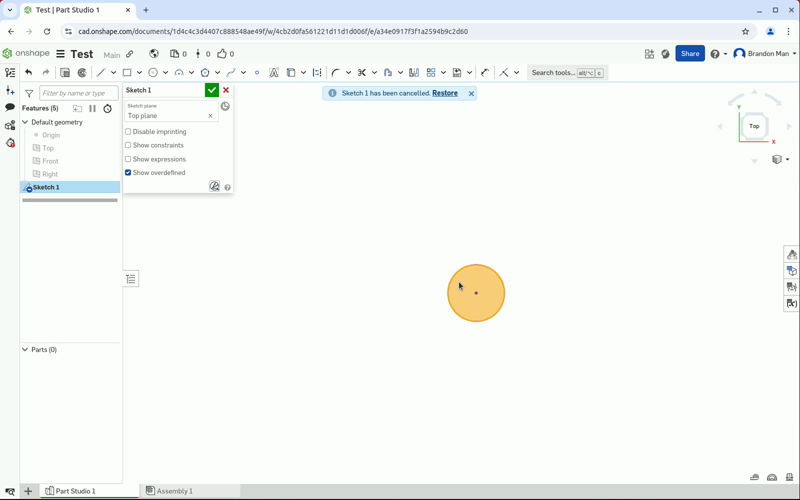
scroll(-6)
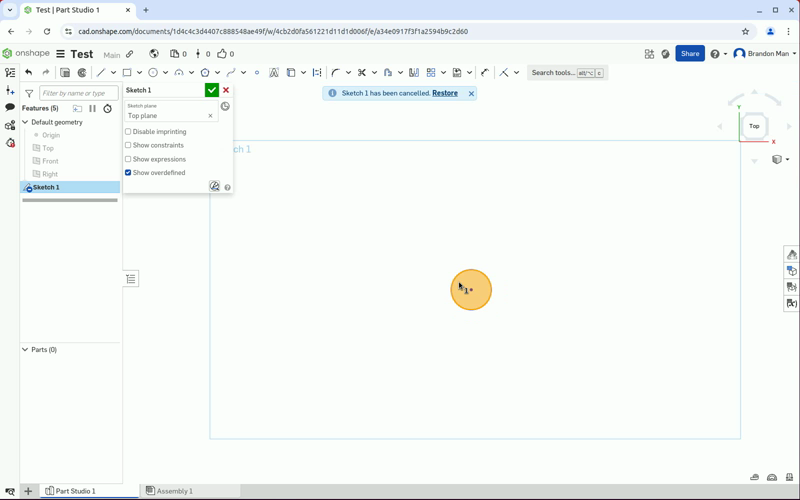
scroll(-6)
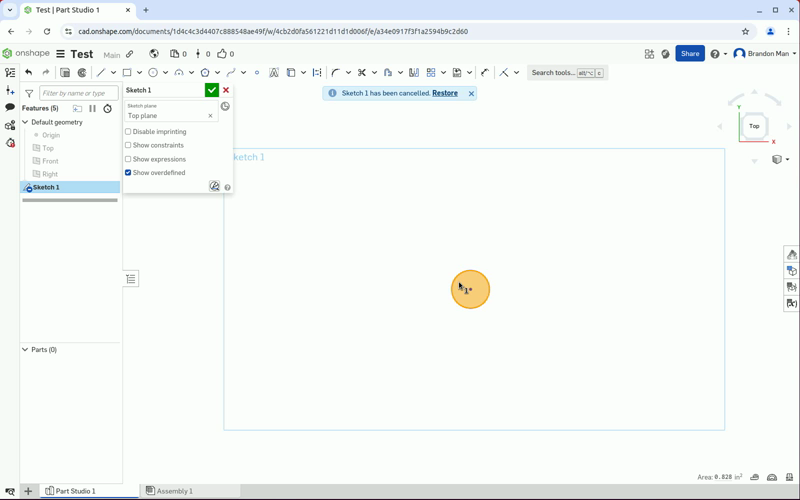
scroll(-6)
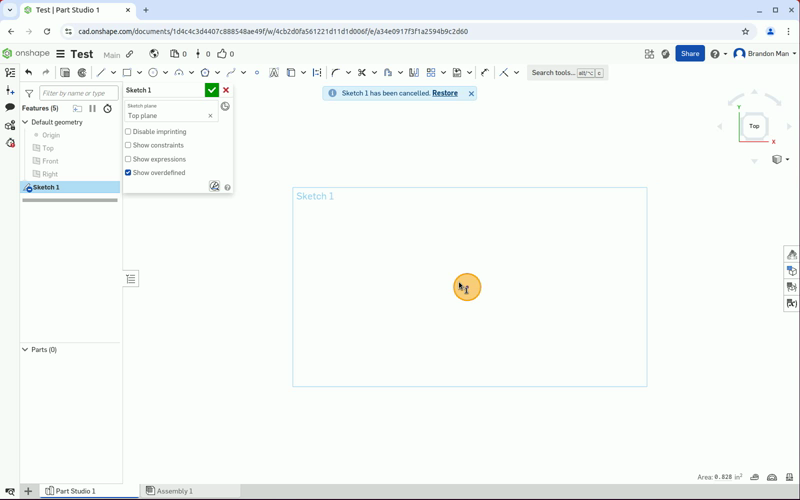
scroll(-6)
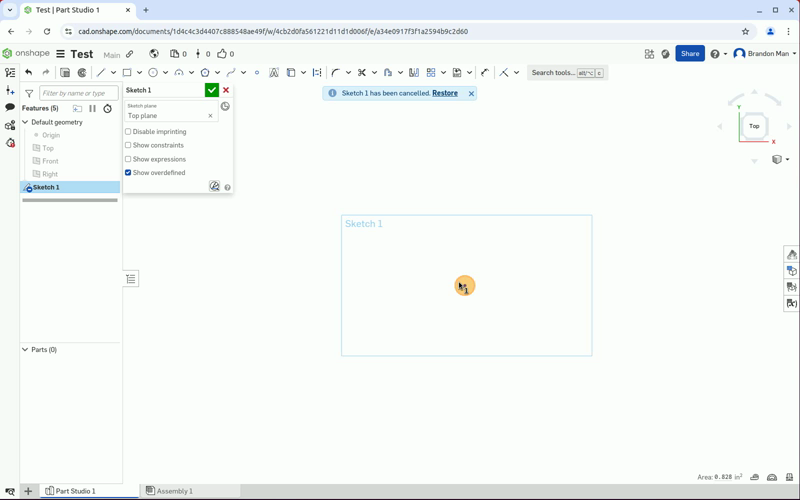
scroll(-6)
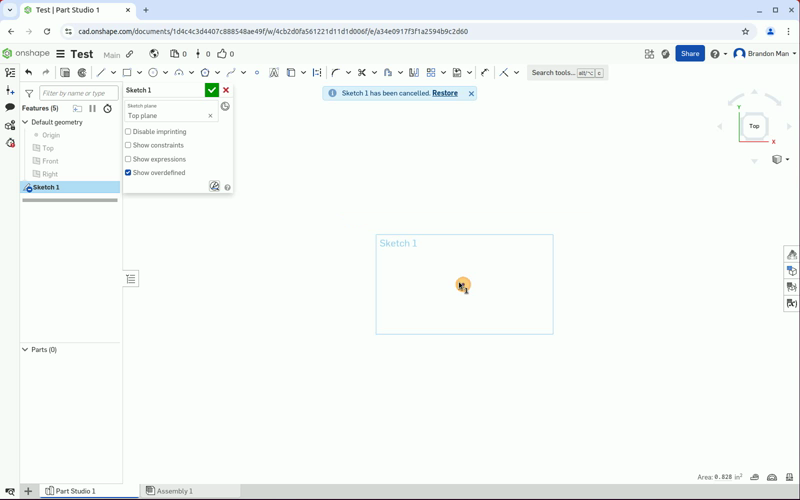
scroll(-6)
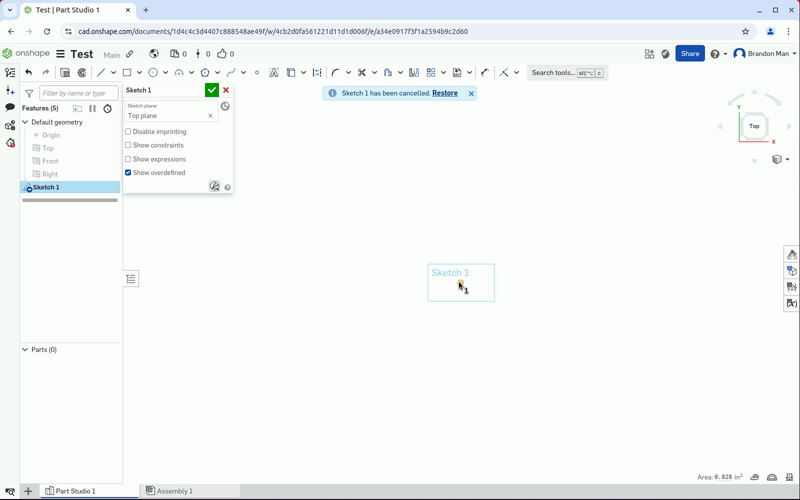
mouse_move(73, 352)
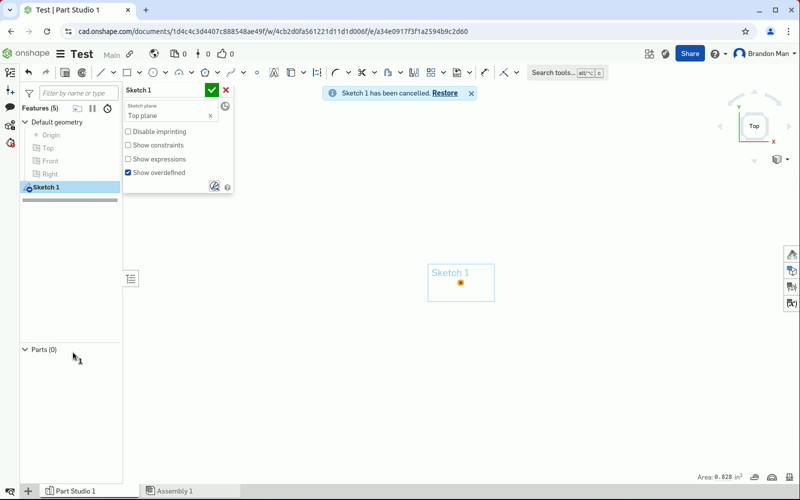
key(shift+y)
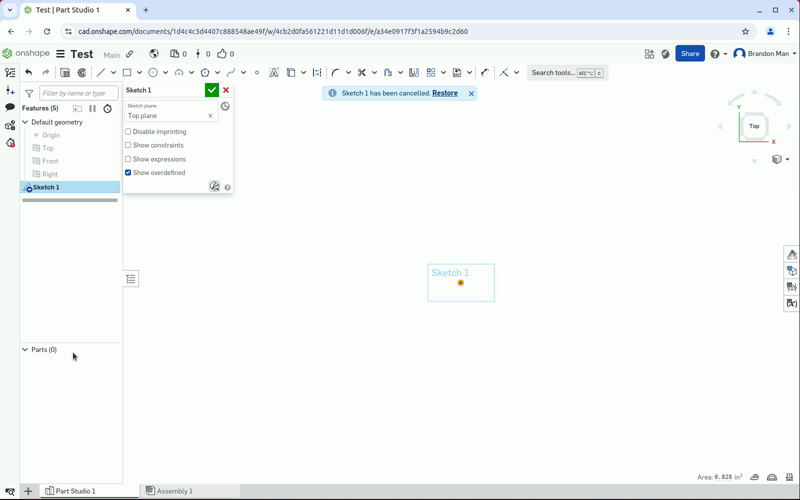
key(shift+e)
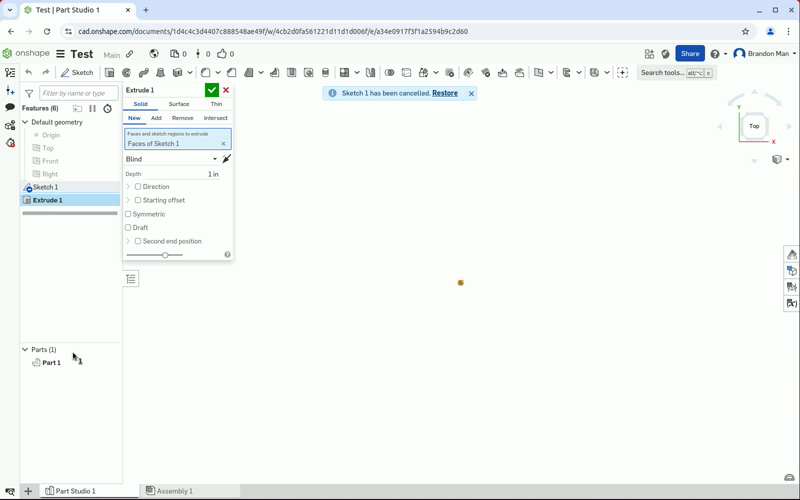
mouse_move(143, 106)
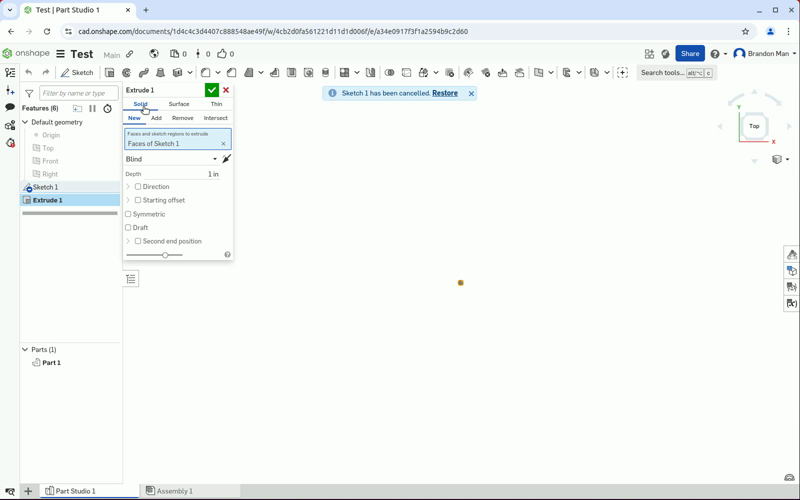
click(143, 106)
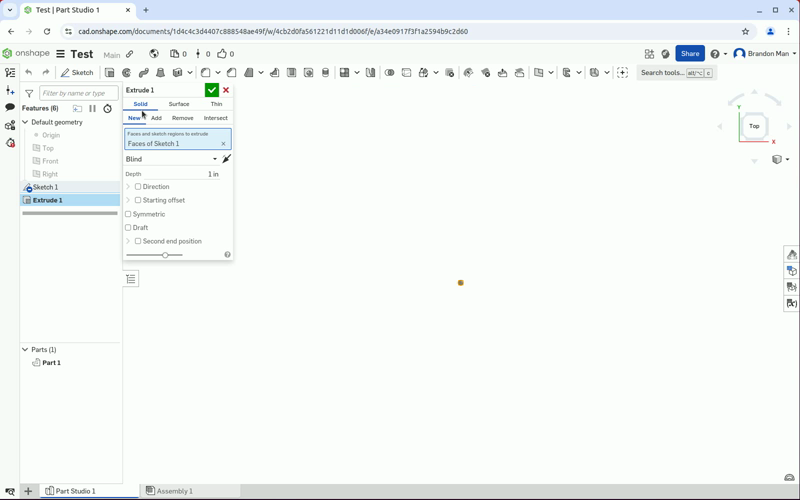
mouse_move(137, 120)
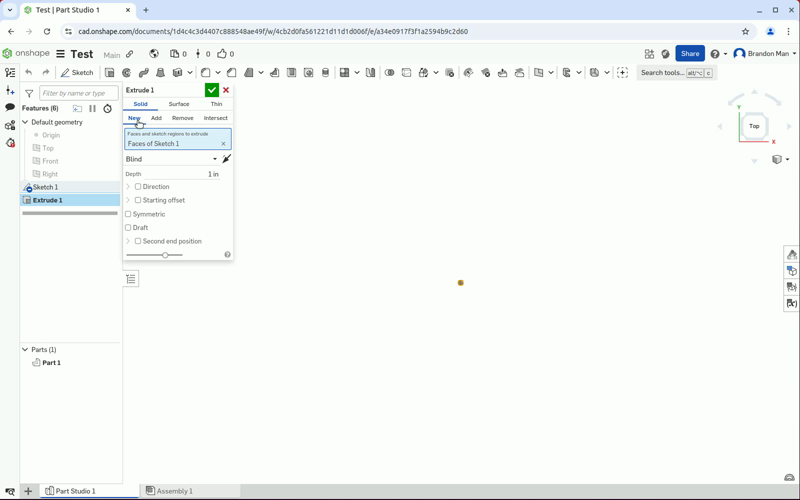
click(137, 120)
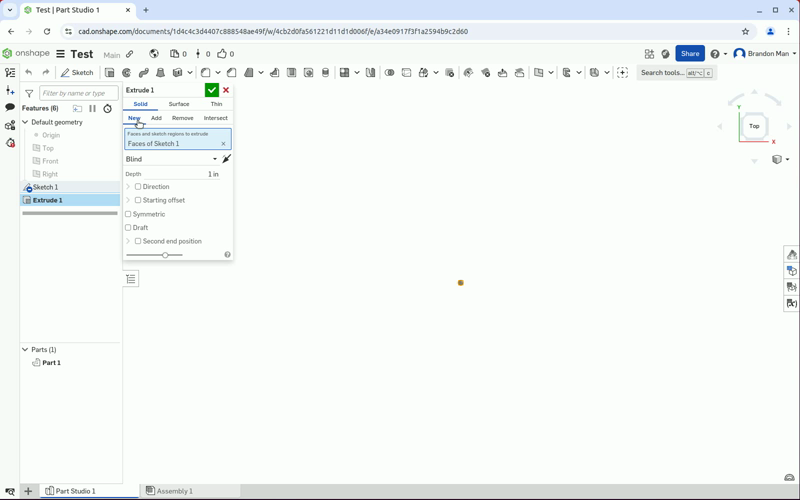
key(tab, 4)
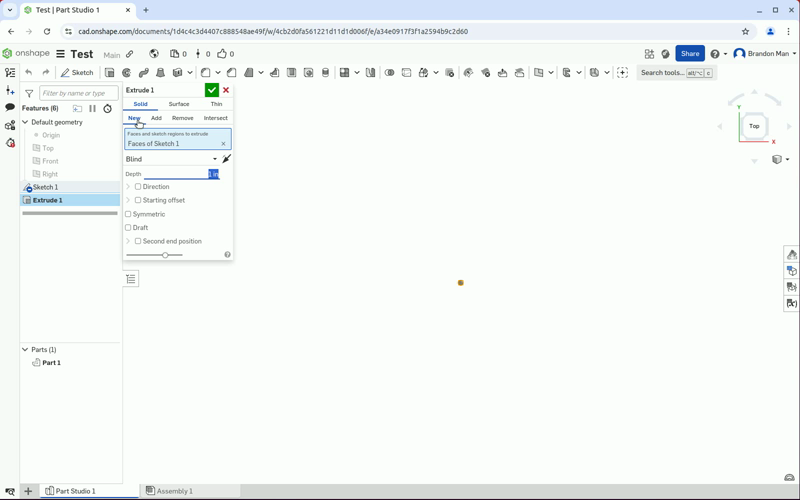
text(23.108)
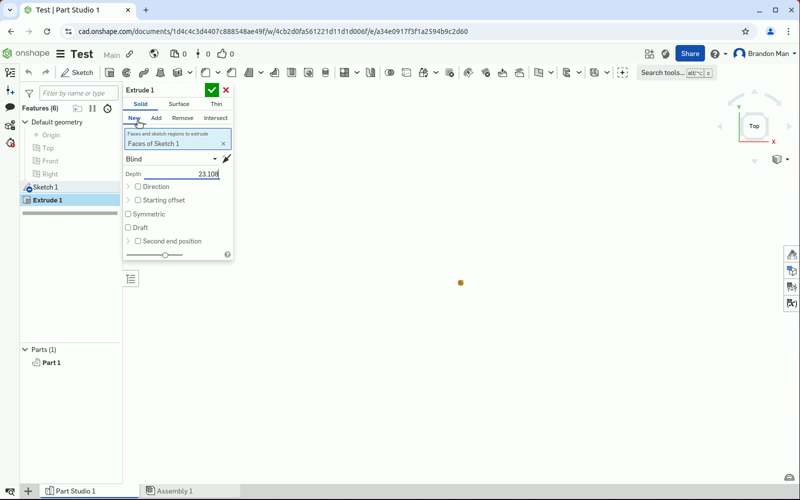
key(enter)
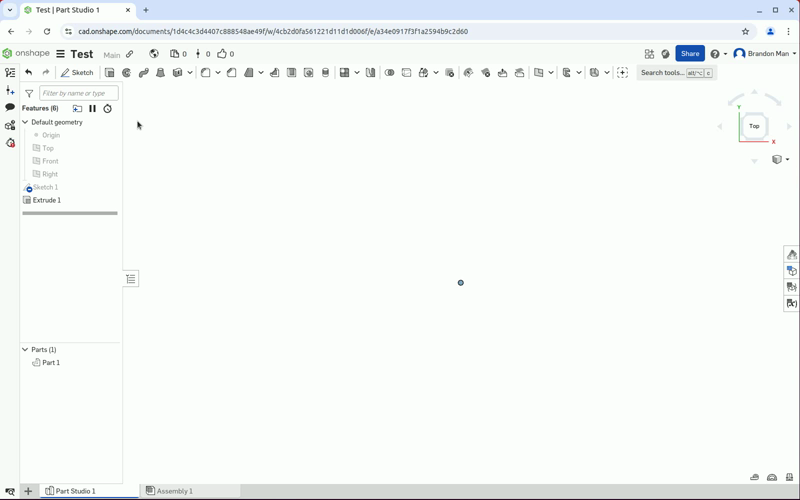
key(shift+h)
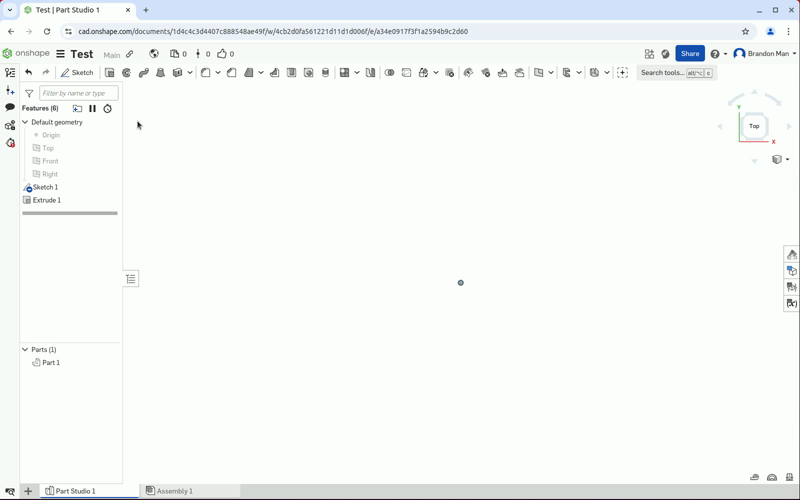
key(shift+h)
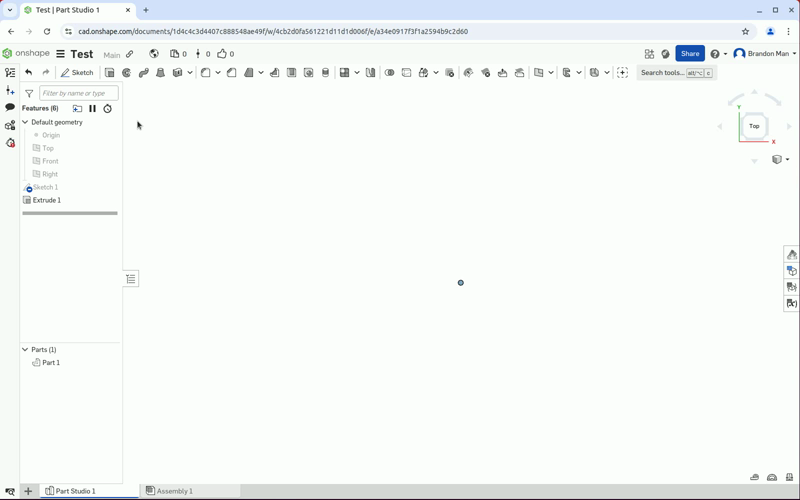
mouse_move(73, 189)
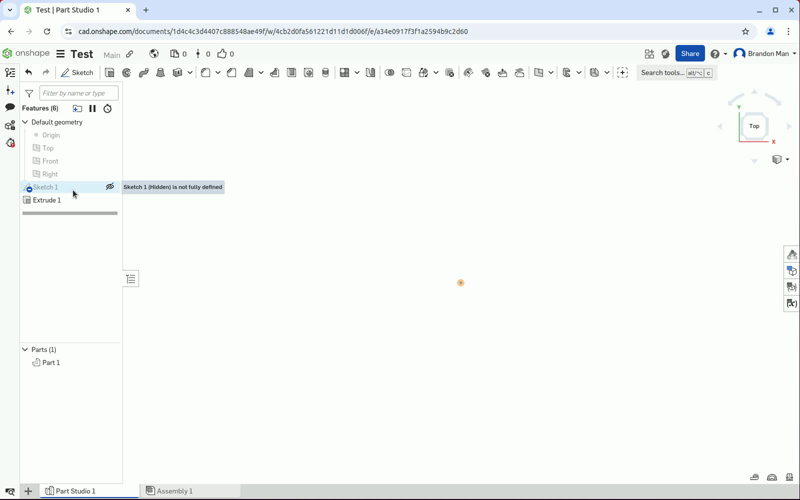
click(73, 189)
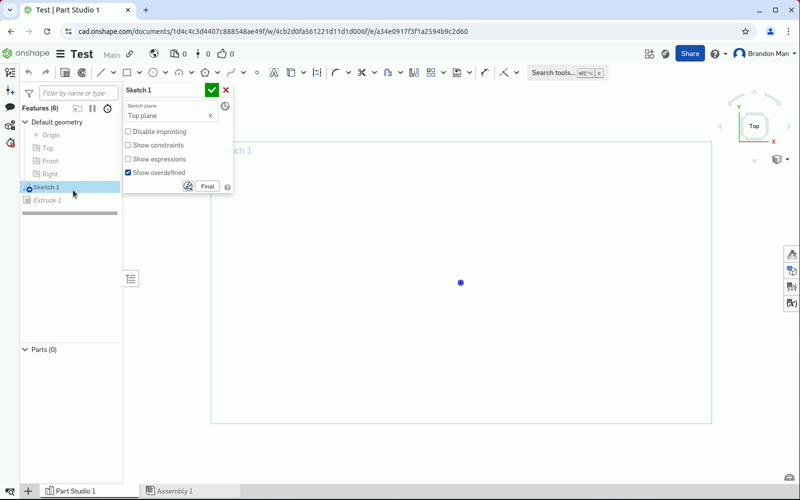
mouse_move(229, 92)
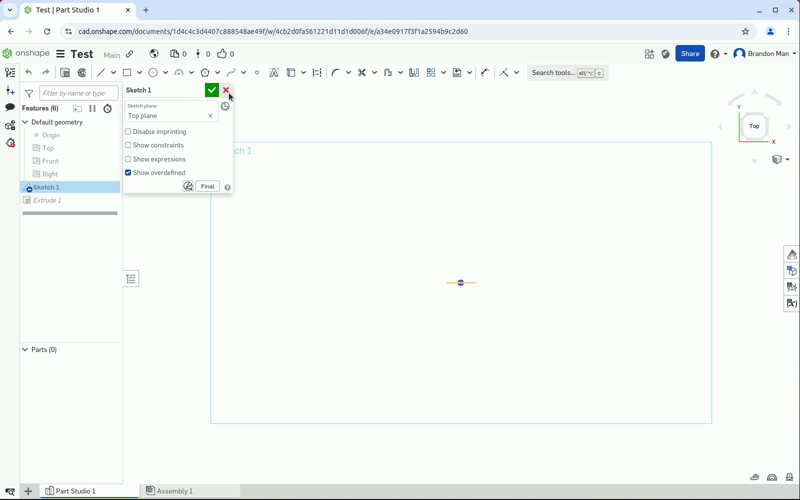
click(229, 92)
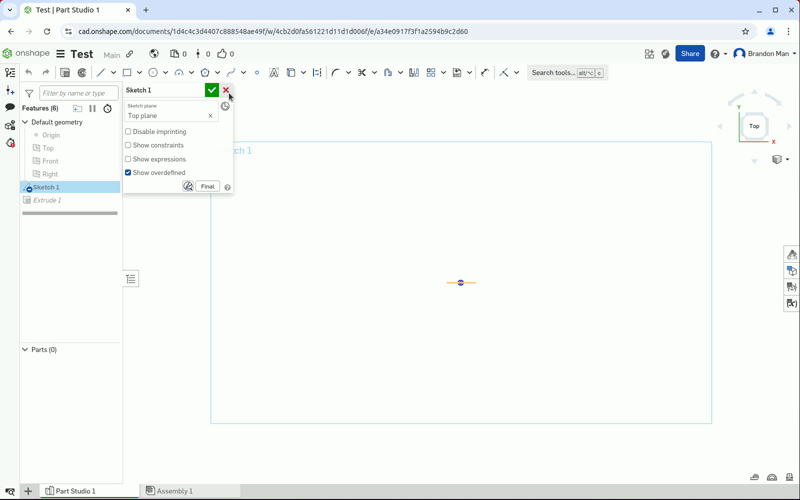
key(shift+s)
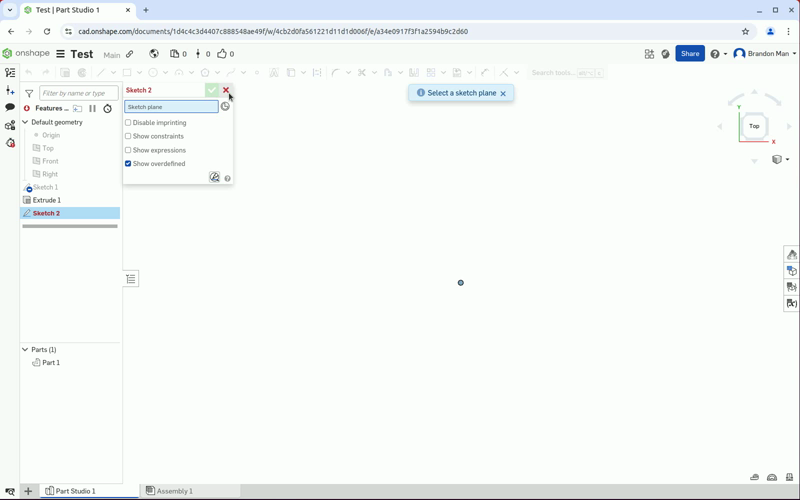
mouse_move(73, 150)
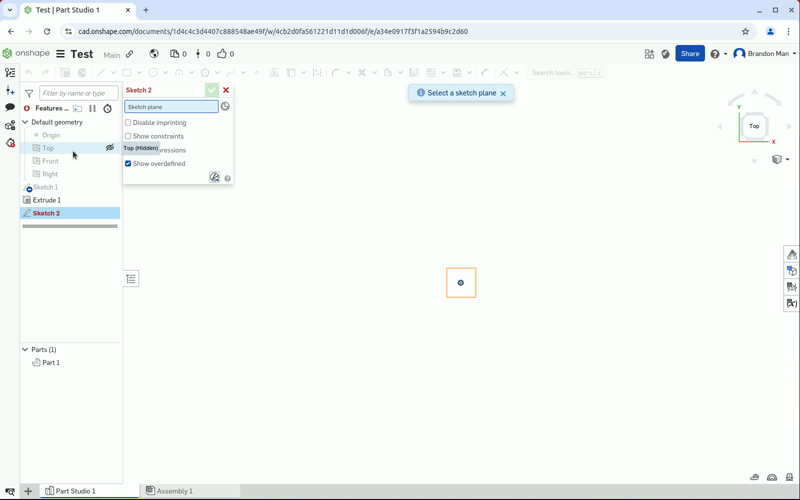
click(73, 150)
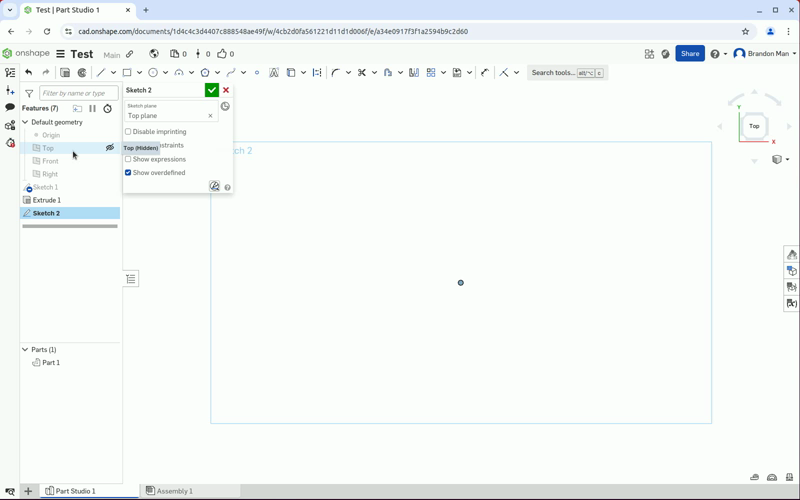
mouse_move(73, 352)
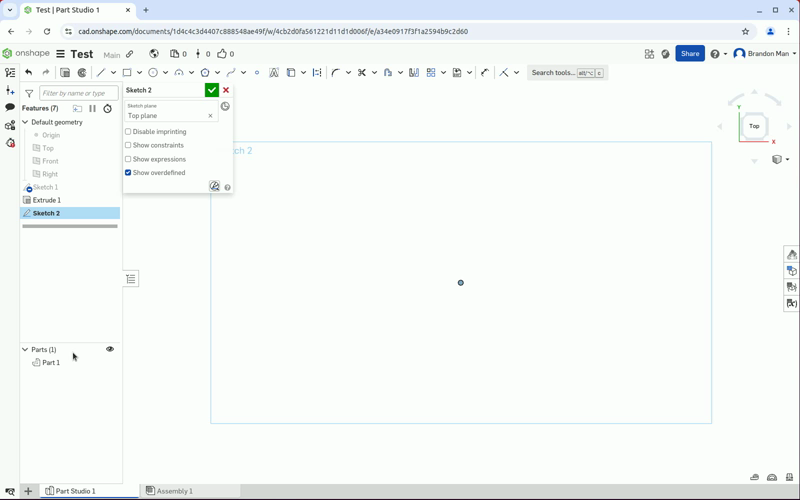
key(y)
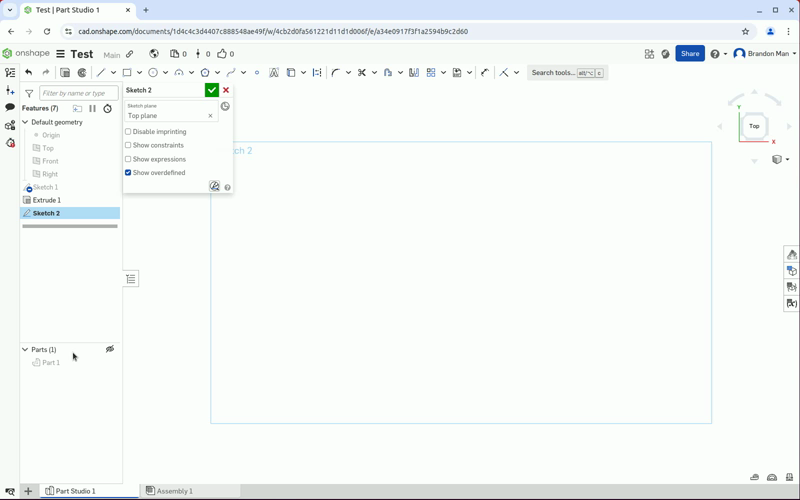
key(c)
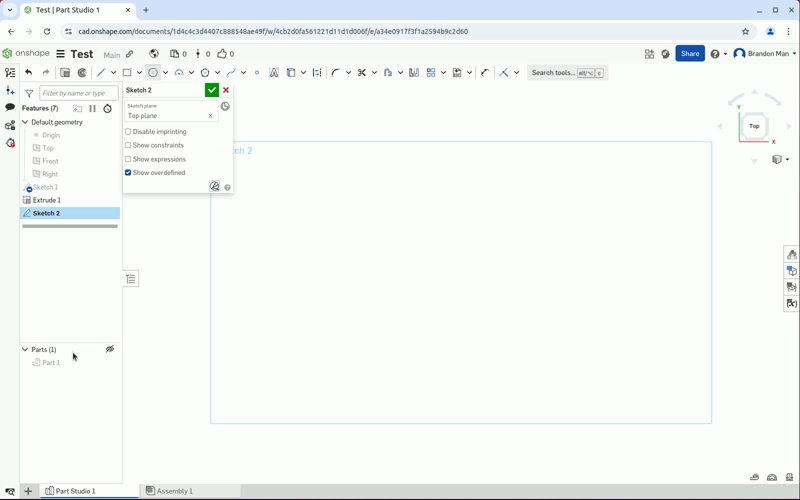
key_down(shift)
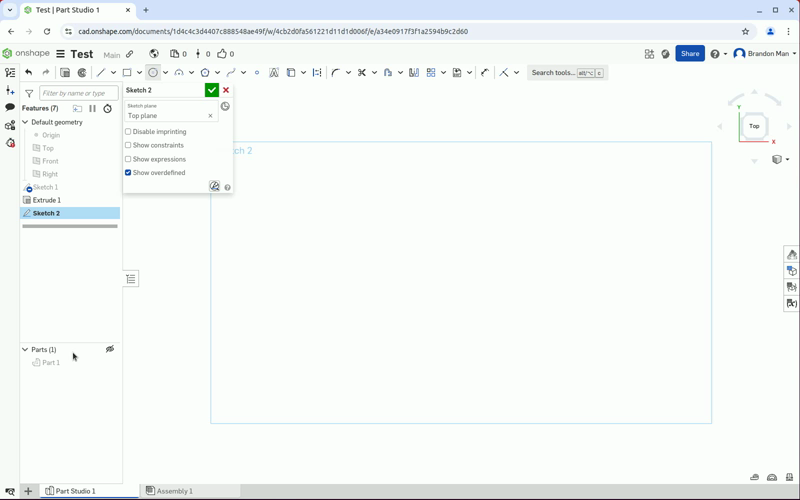
mouse_move(432, 254)
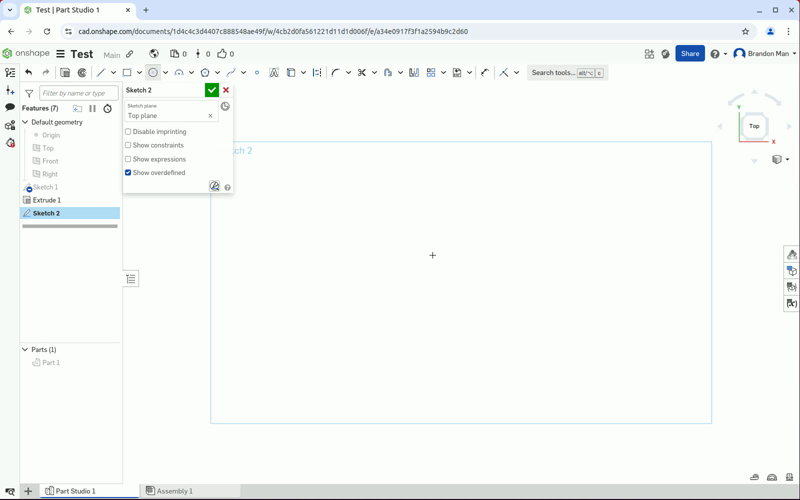
click(432, 254)
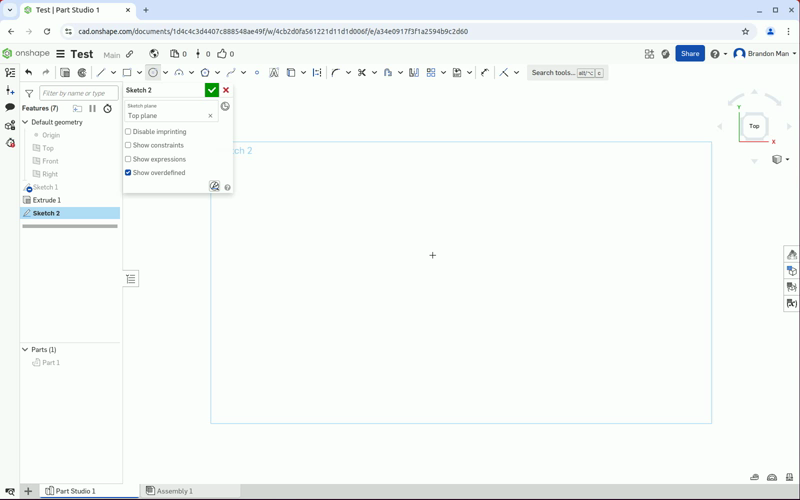
key_up(shift)
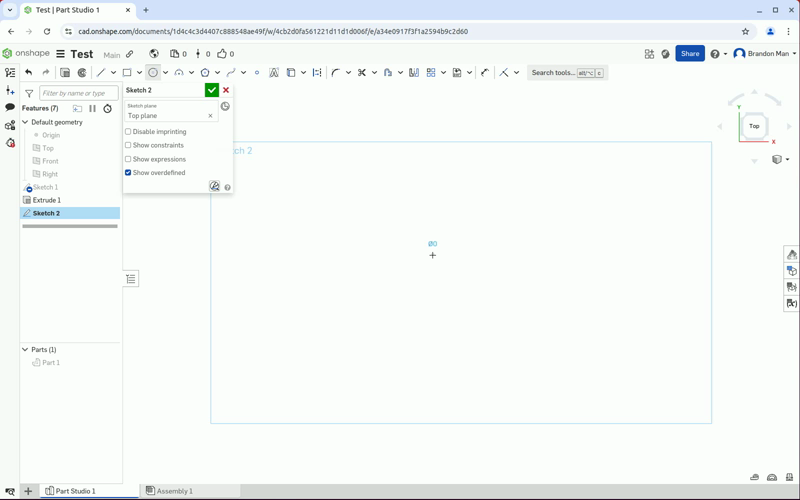
mouse_move(434, 254)
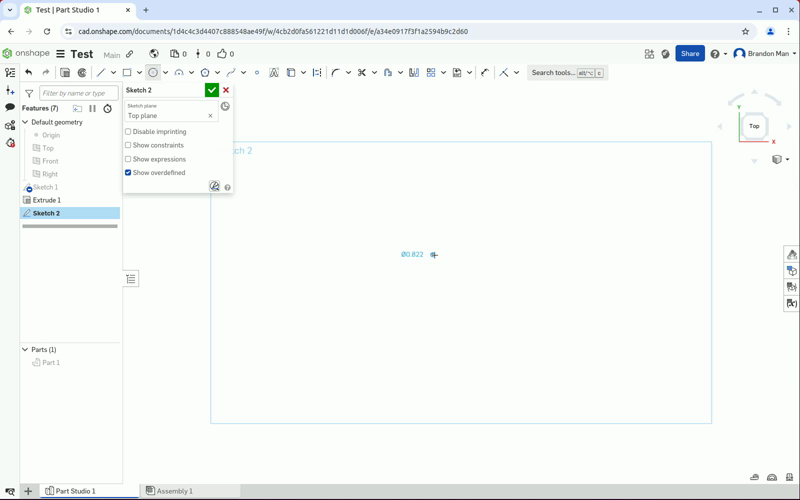
scroll(6)
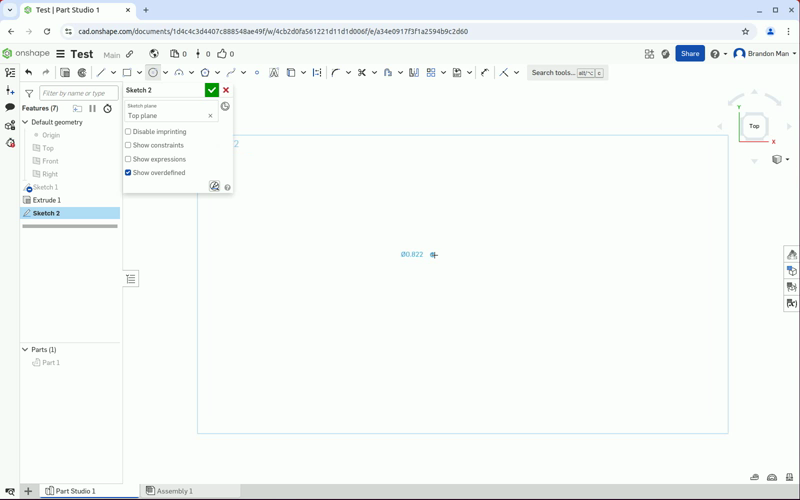
scroll(6)
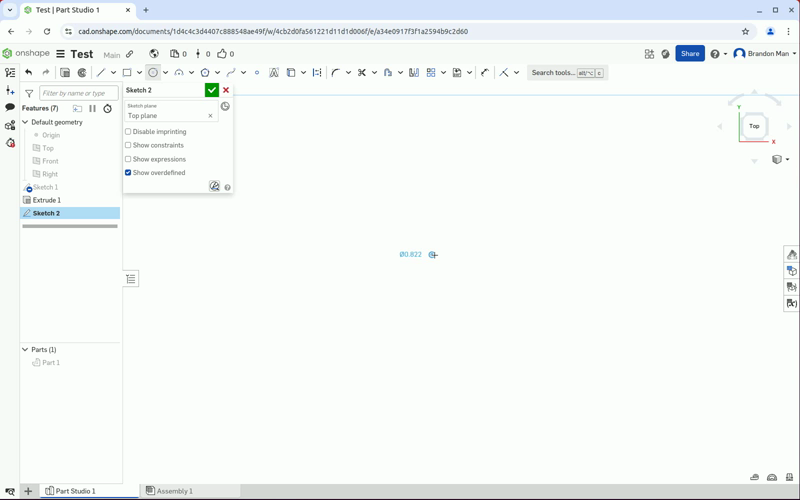
scroll(6)
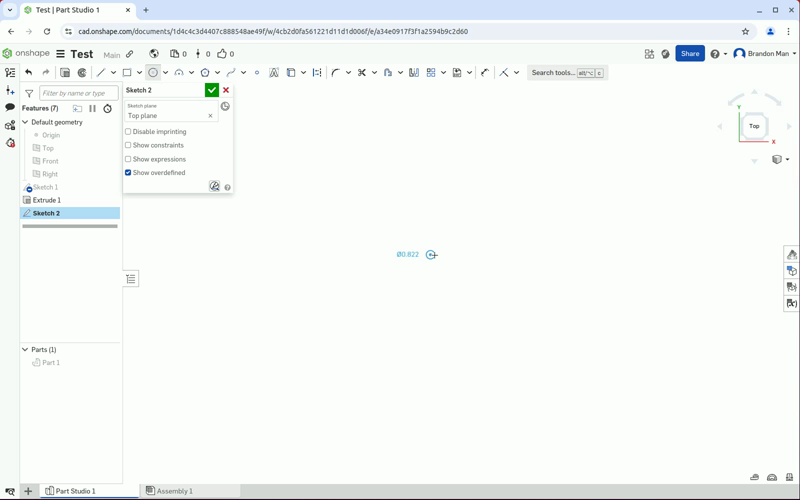
scroll(6)
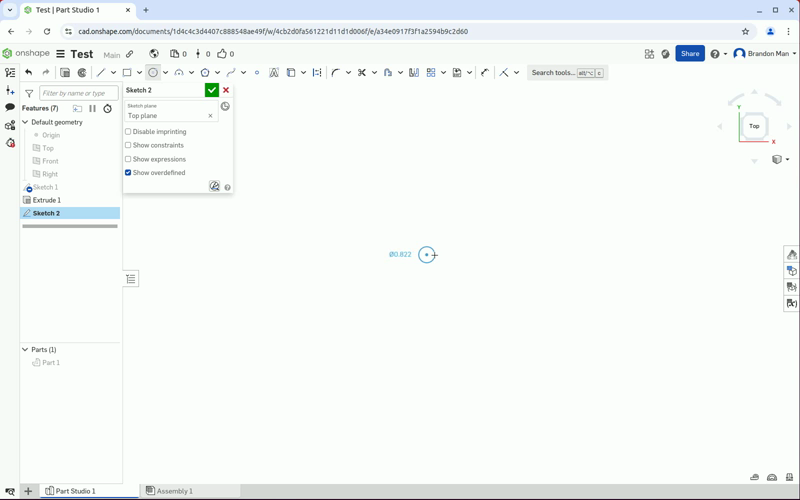
scroll(6)
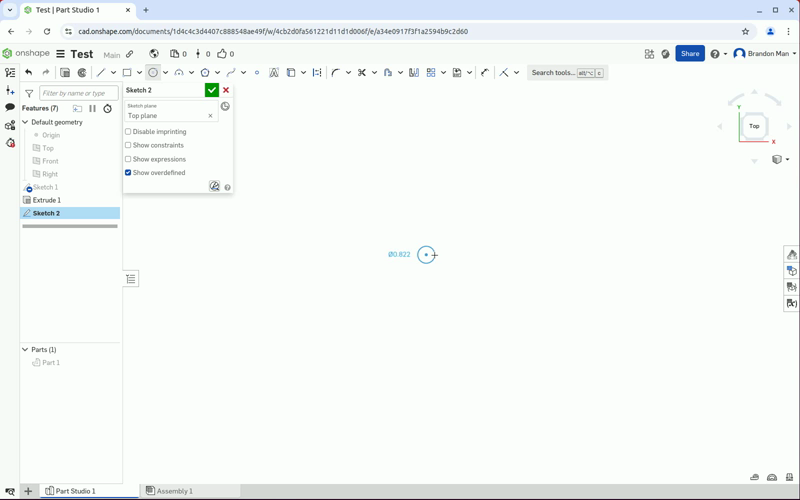
scroll(6)
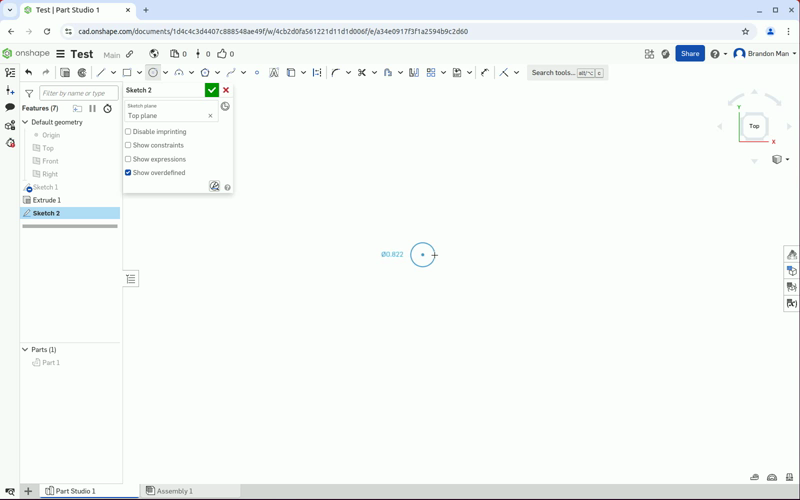
scroll(6)
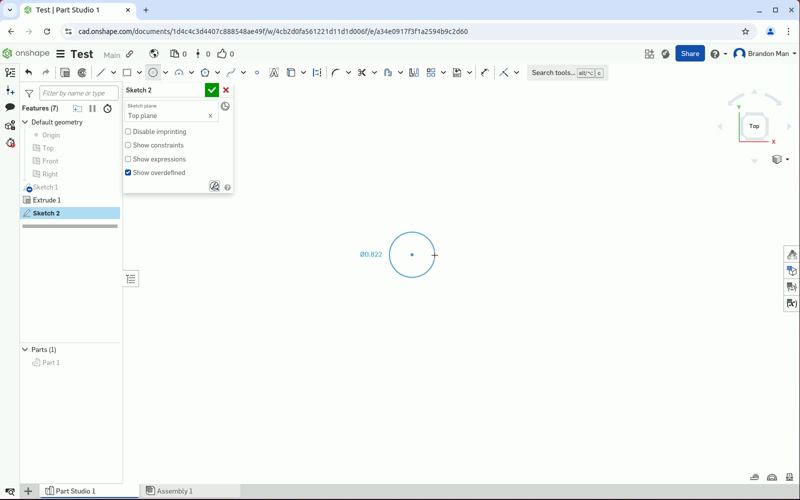
click(434, 254)
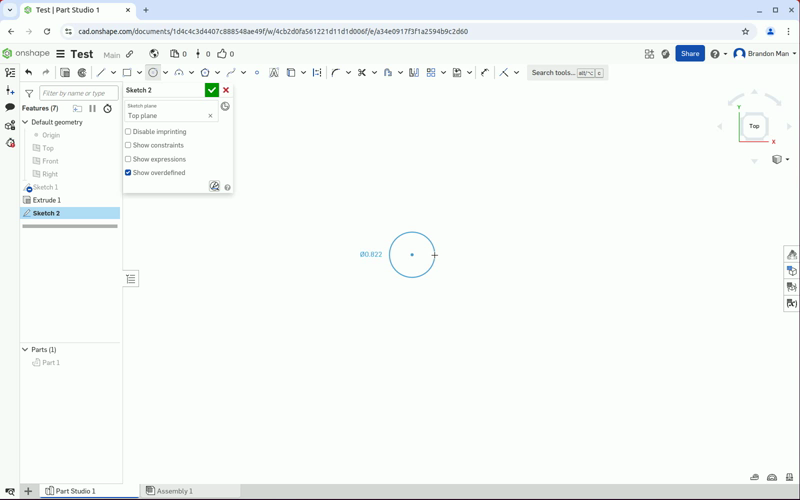
scroll(-6)
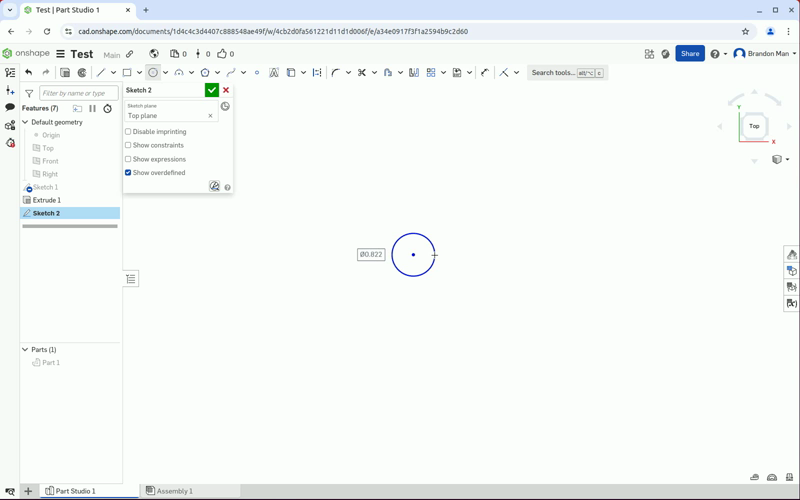
scroll(-6)
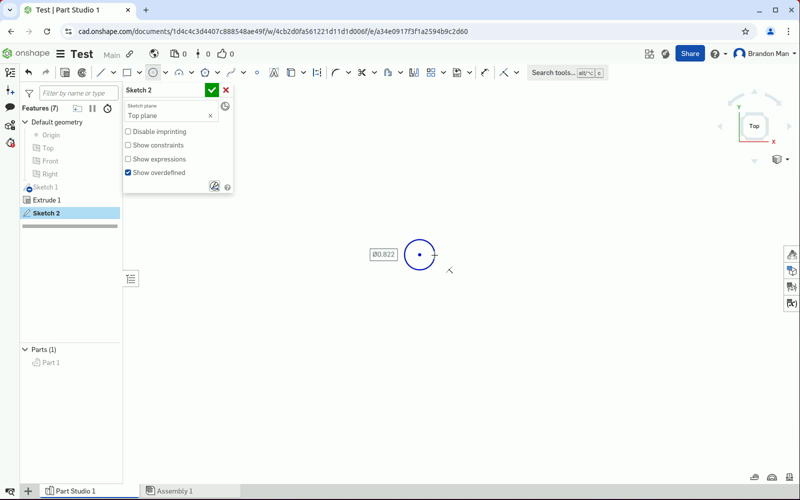
scroll(-6)
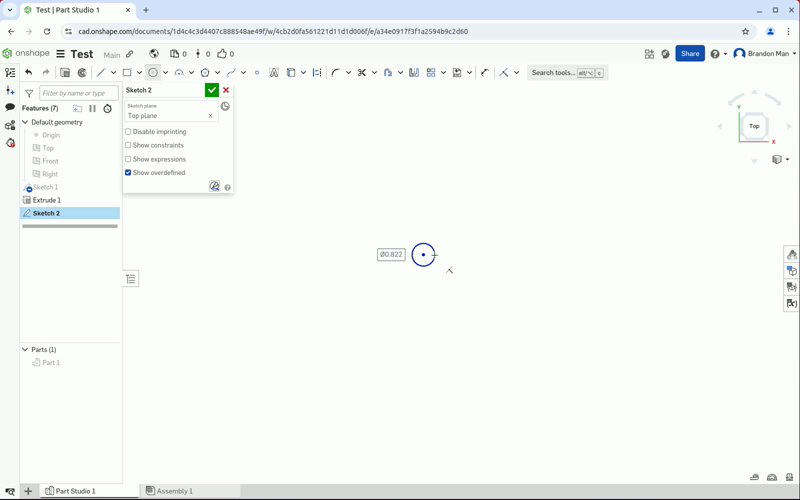
scroll(-6)
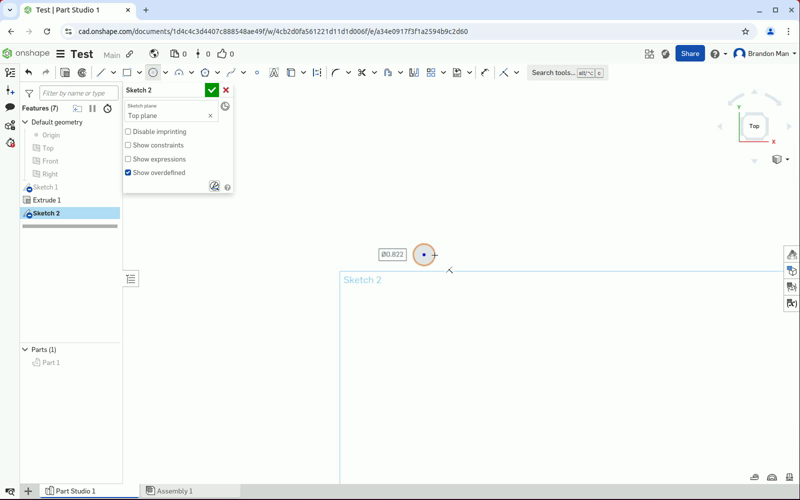
scroll(-6)
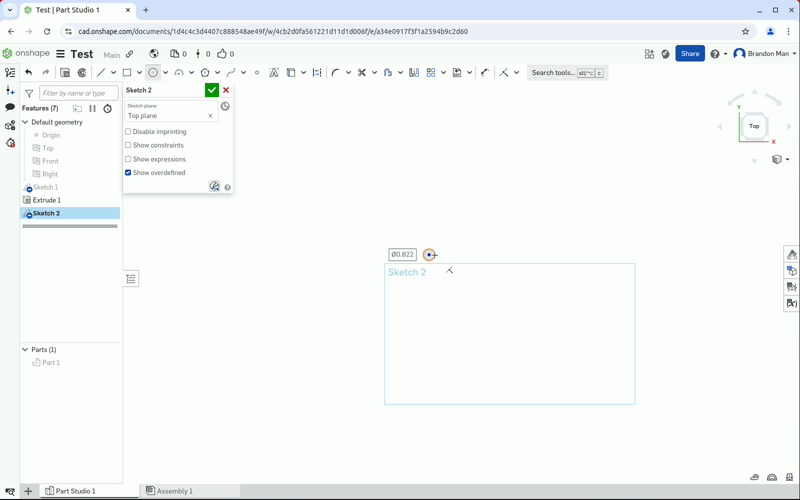
scroll(-6)
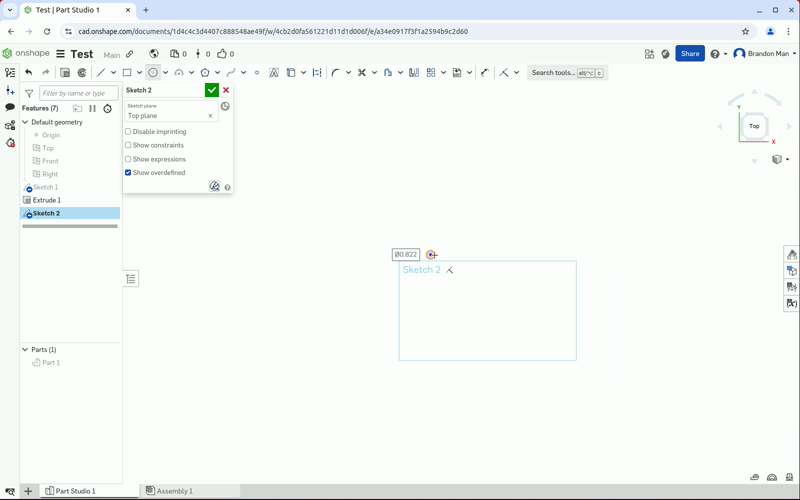
scroll(-6)
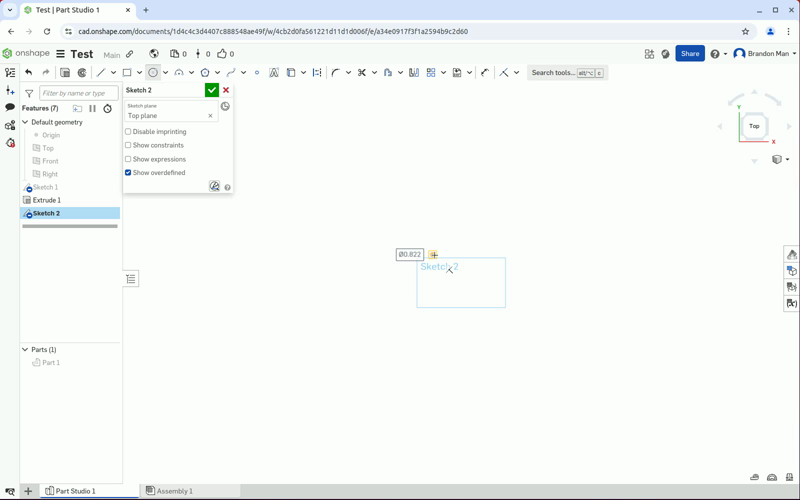
key(esc)
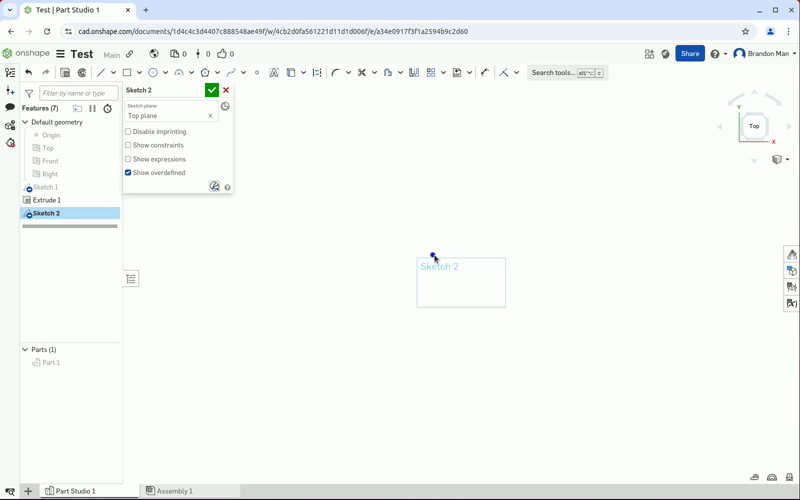
mouse_move(432, 254)
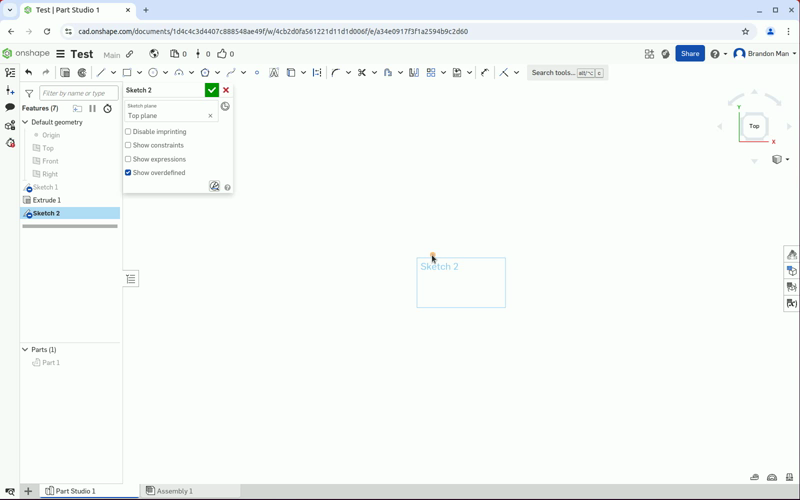
scroll(6)
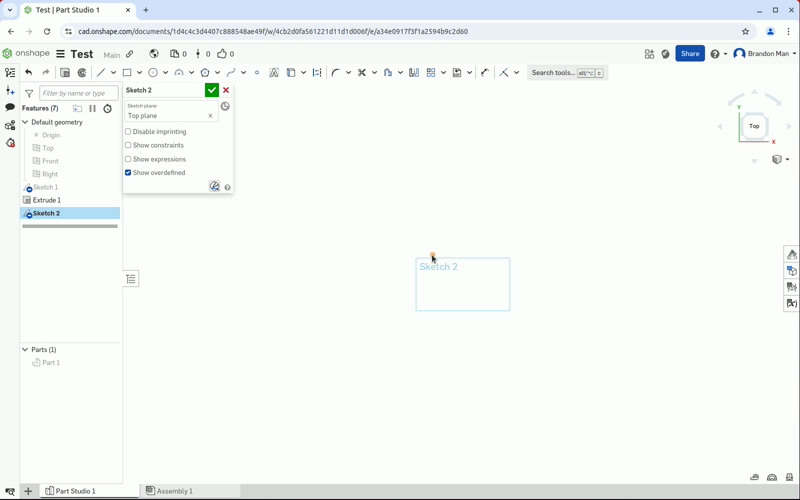
scroll(6)
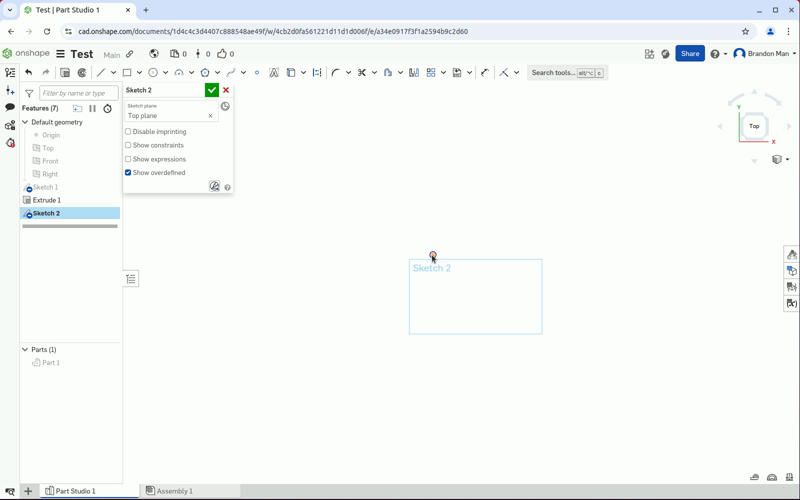
scroll(6)
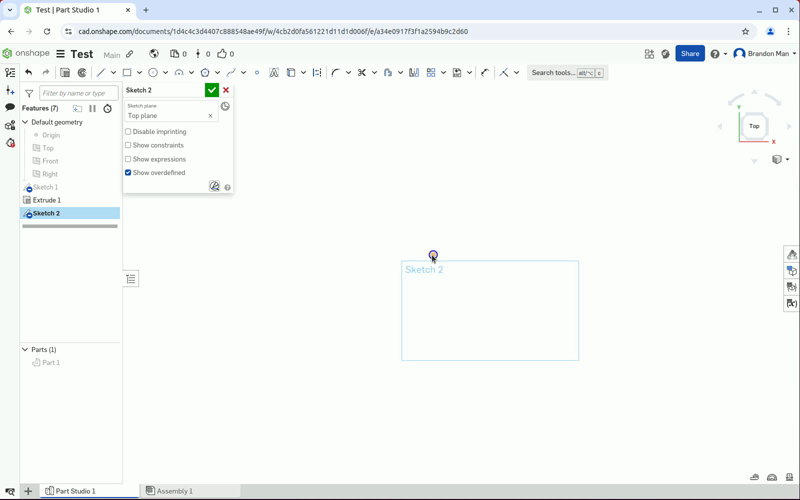
scroll(6)
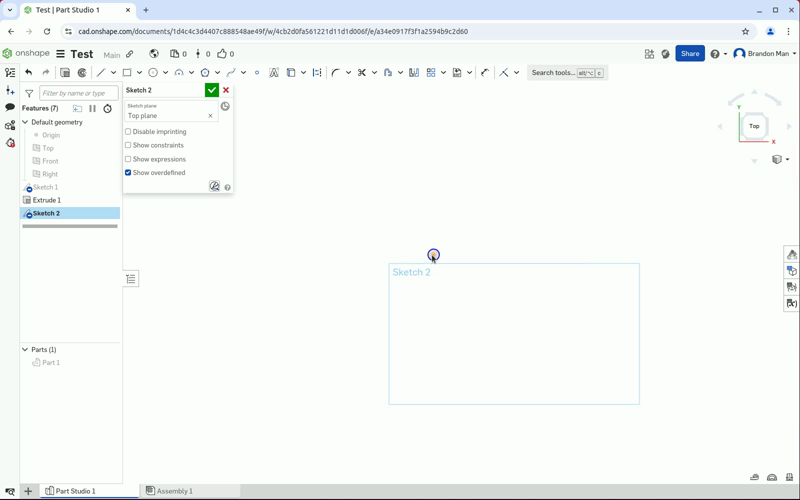
scroll(6)
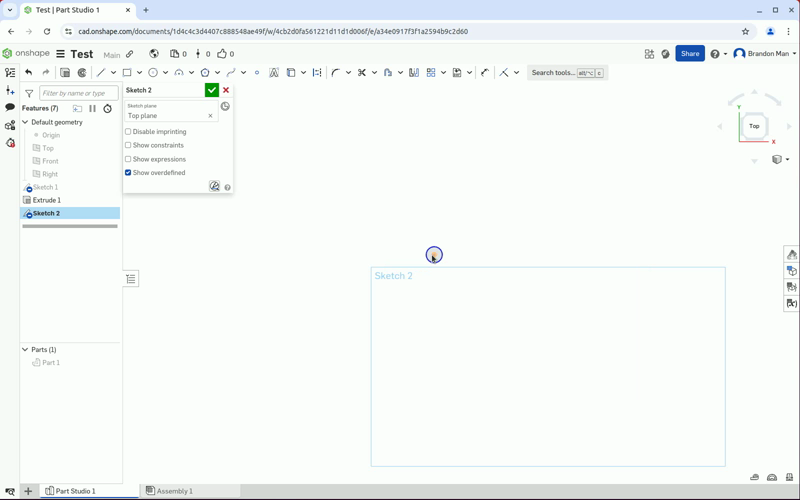
scroll(6)
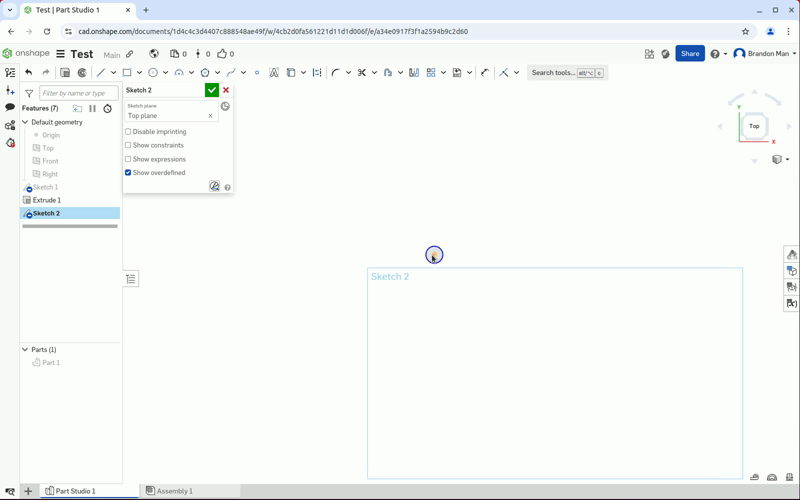
scroll(6)
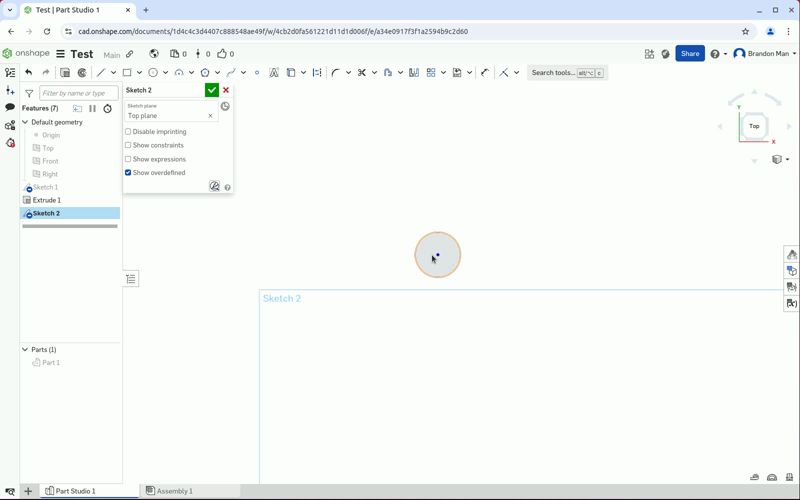
click(432, 254)
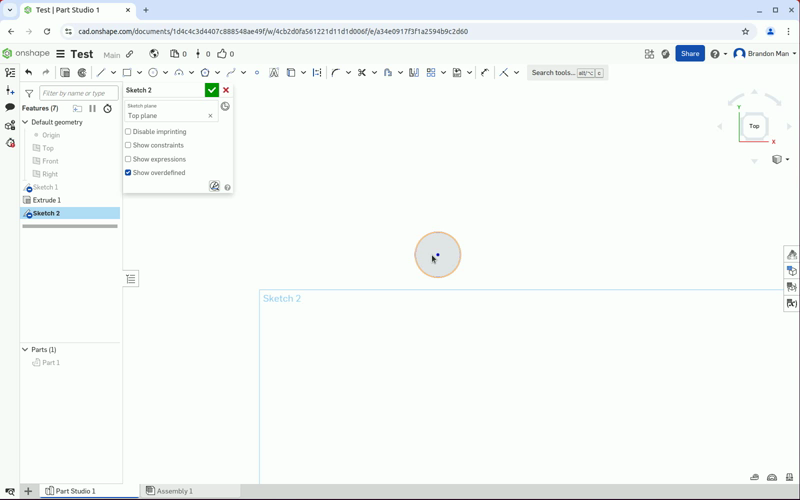
scroll(-6)
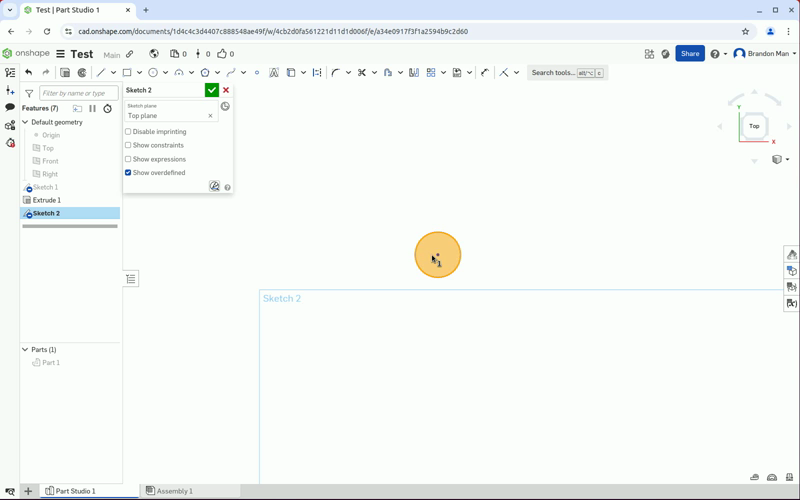
scroll(-6)
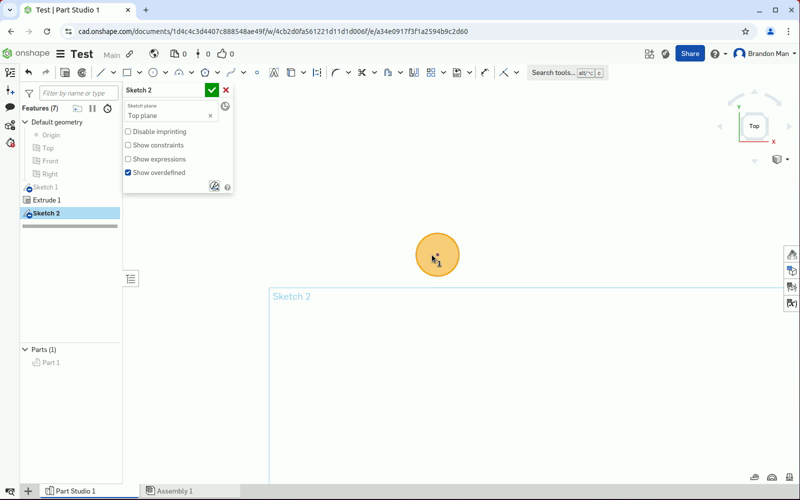
scroll(-6)
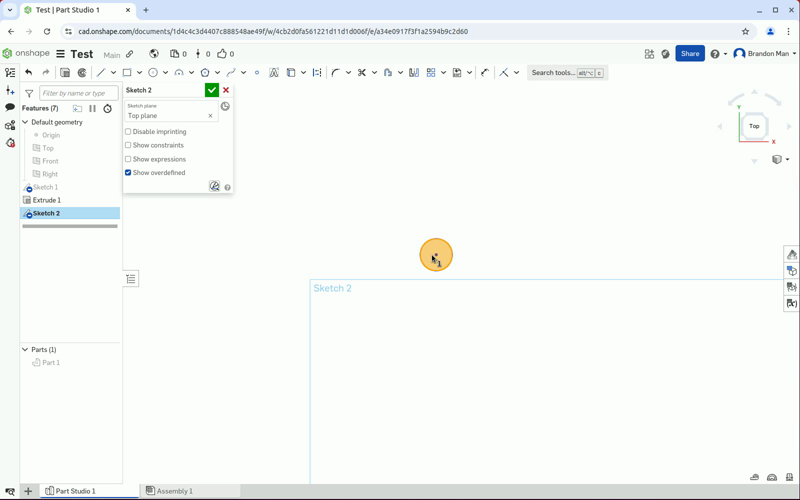
scroll(-6)
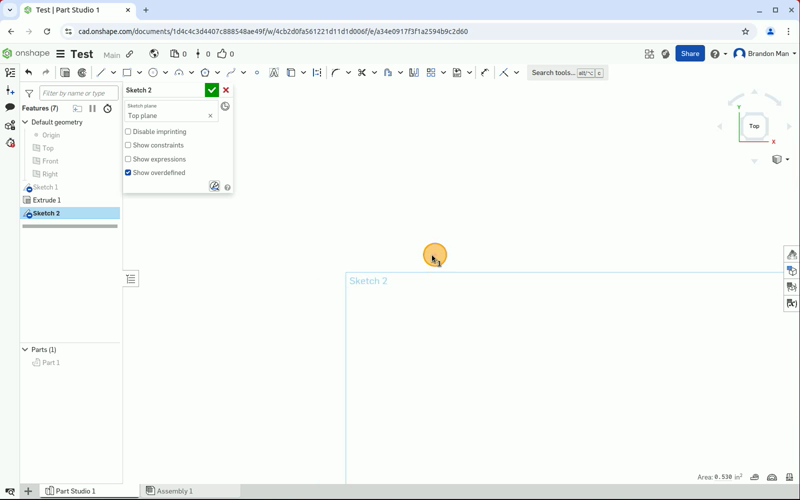
scroll(-6)
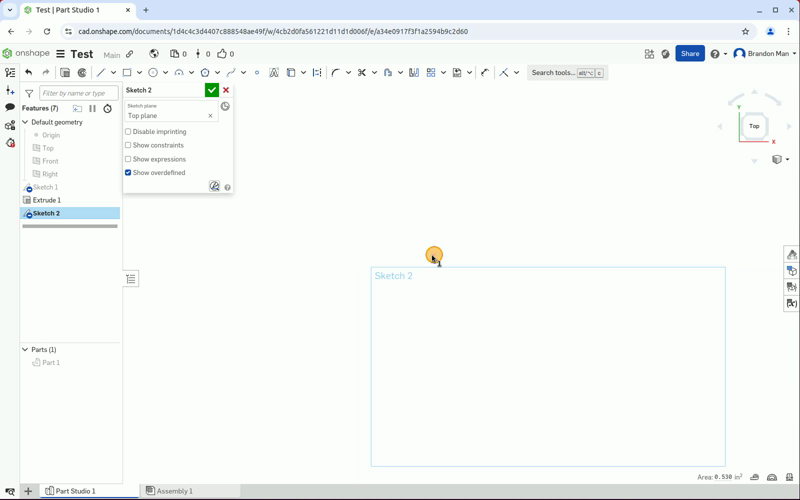
scroll(-6)
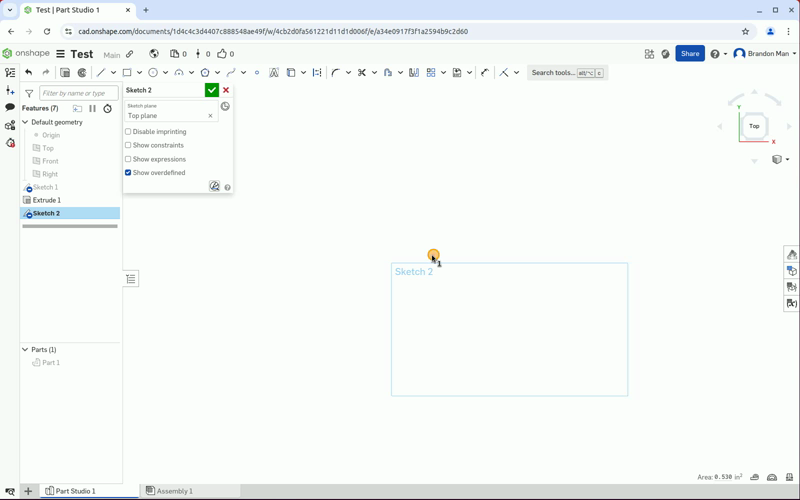
scroll(-6)
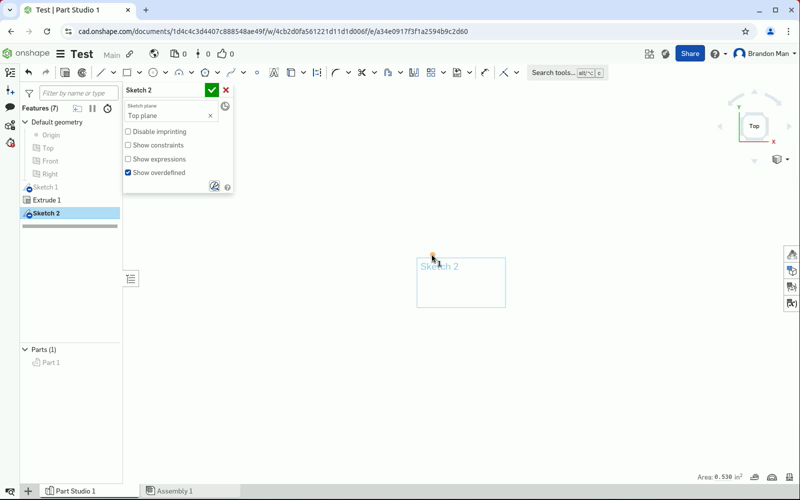
mouse_move(73, 352)
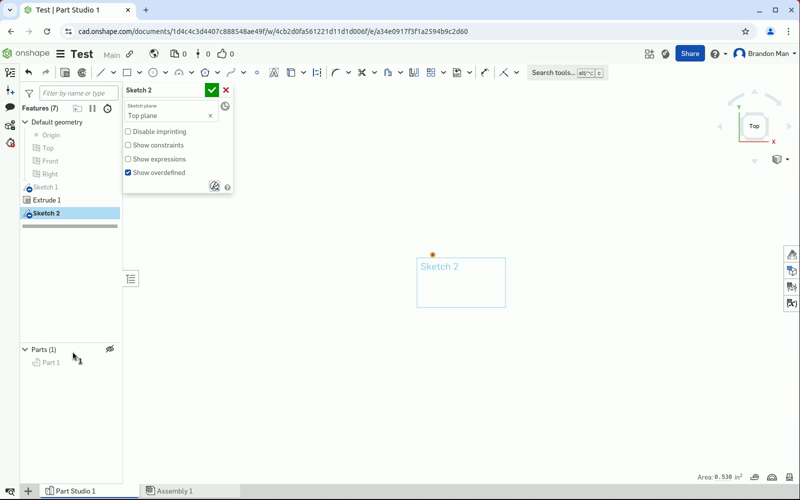
key(shift+y)
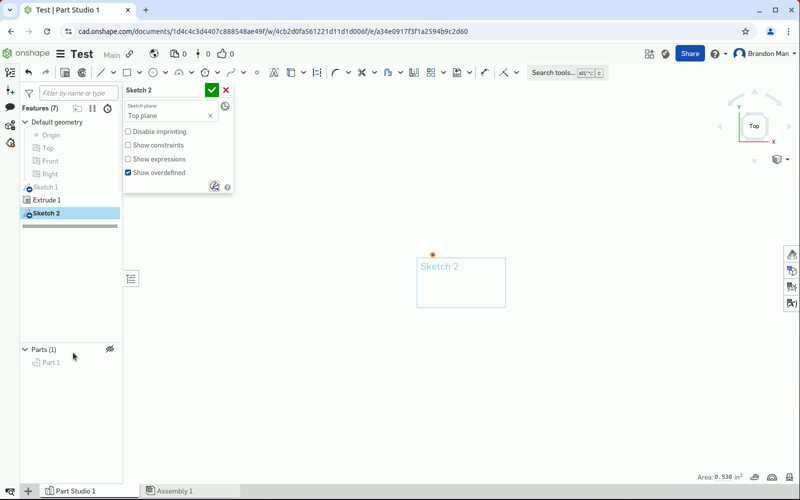
key(shift+e)
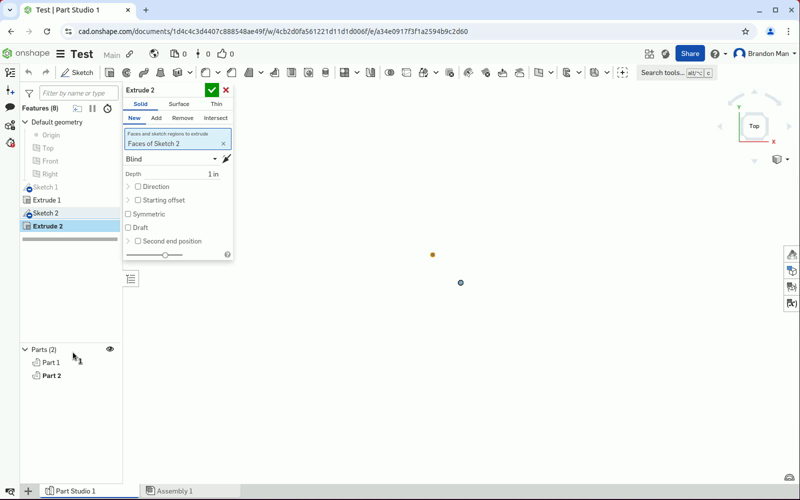
mouse_move(143, 106)
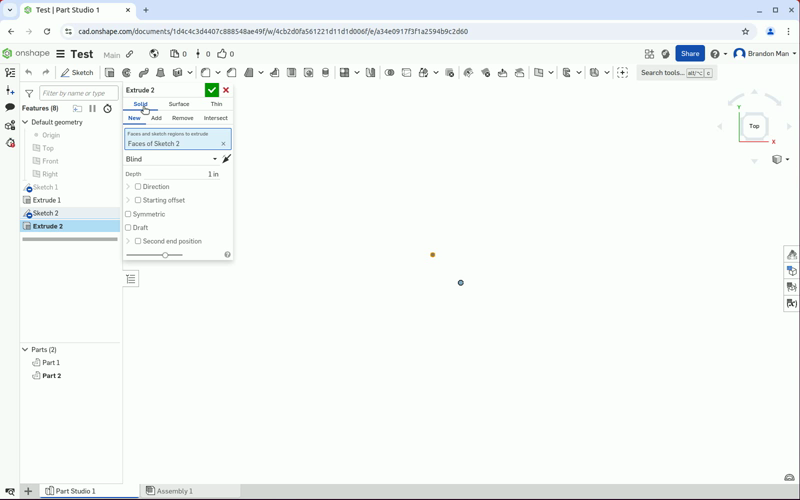
click(143, 106)
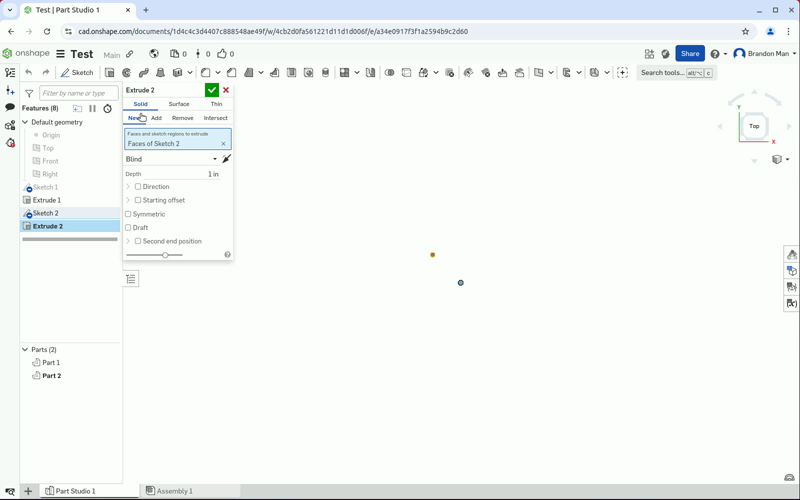
mouse_move(137, 120)
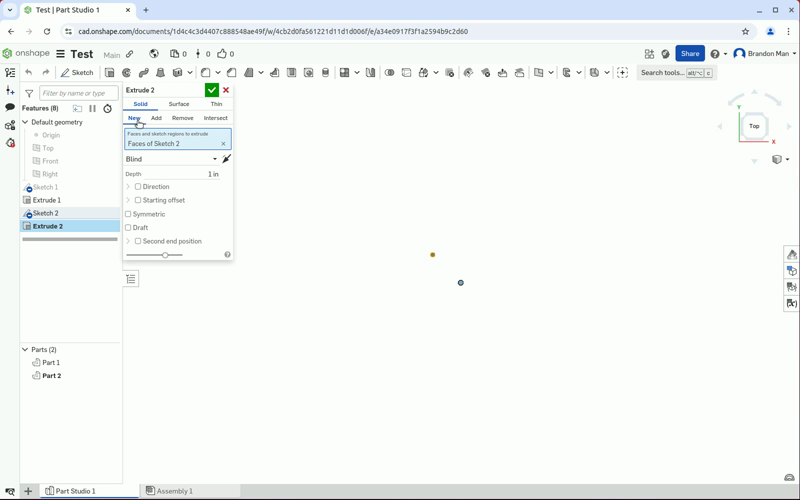
click(137, 120)
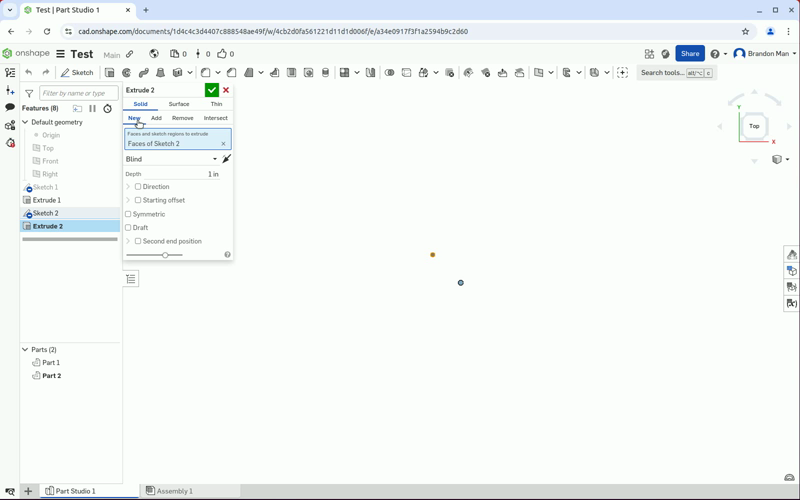
key(tab, 4)
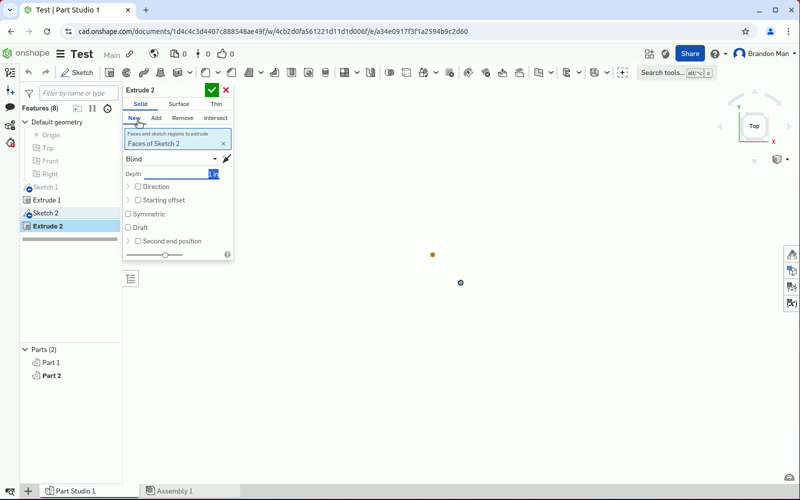
text(22.627)
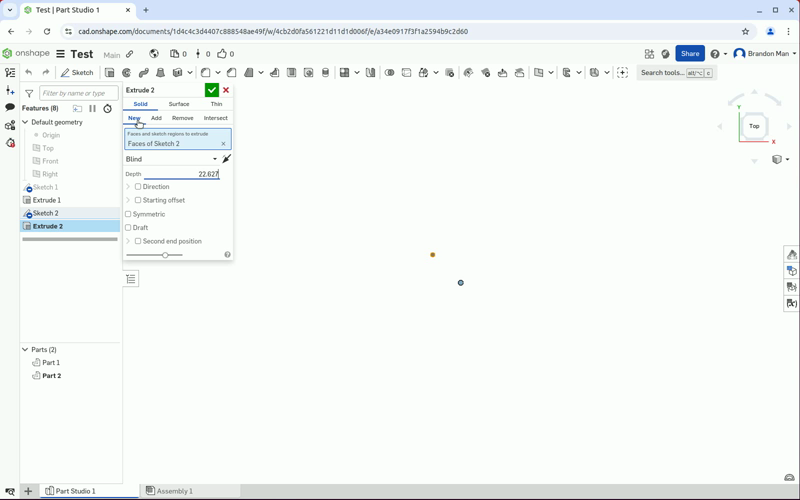
key(enter)
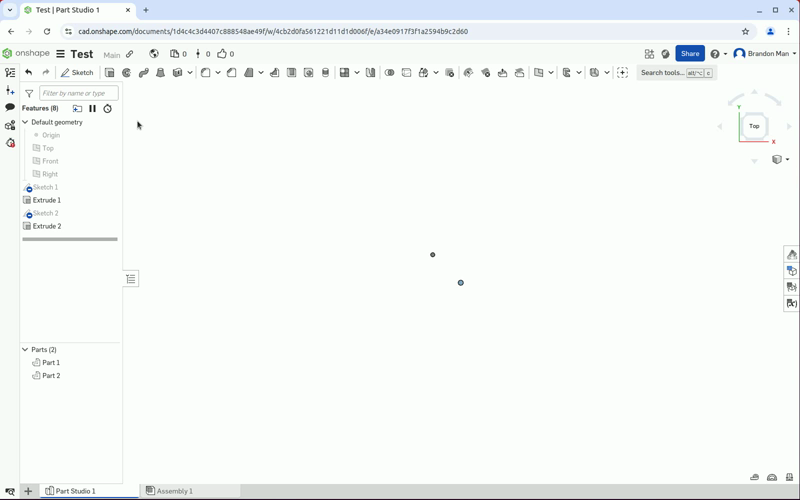
key(shift+h)
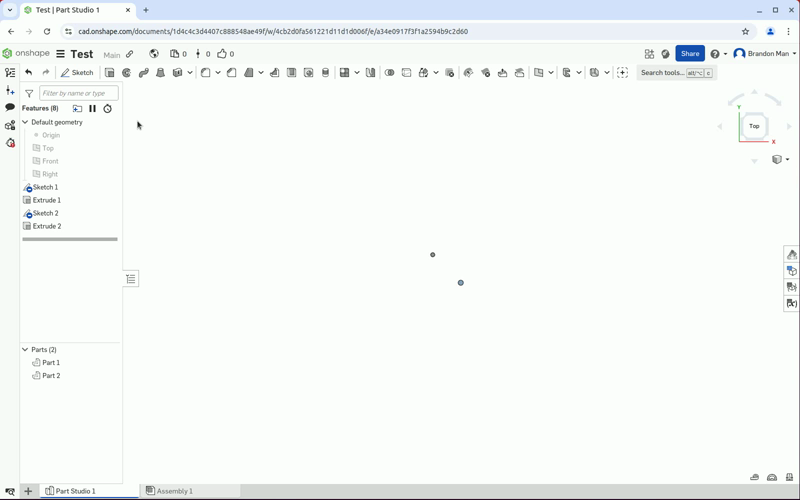
key(shift+h)
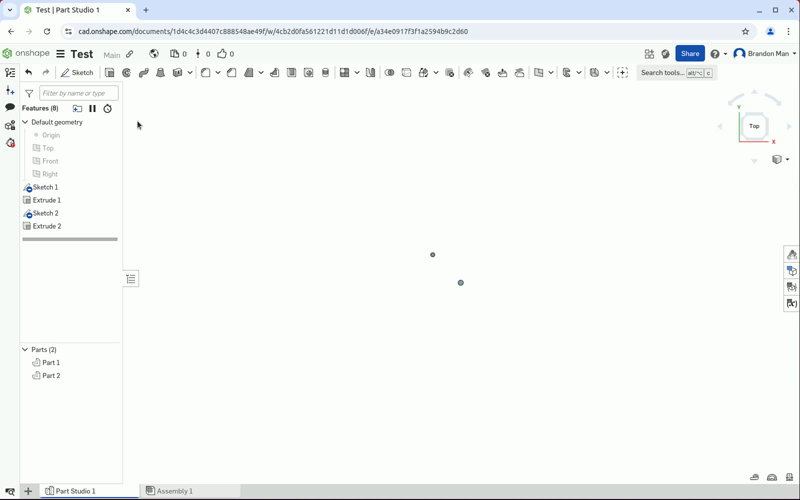
key(shift+7)
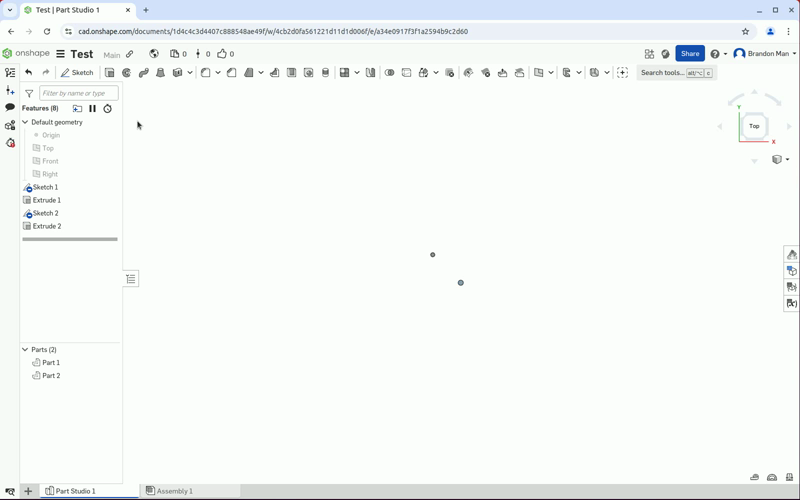
key(up, 3)
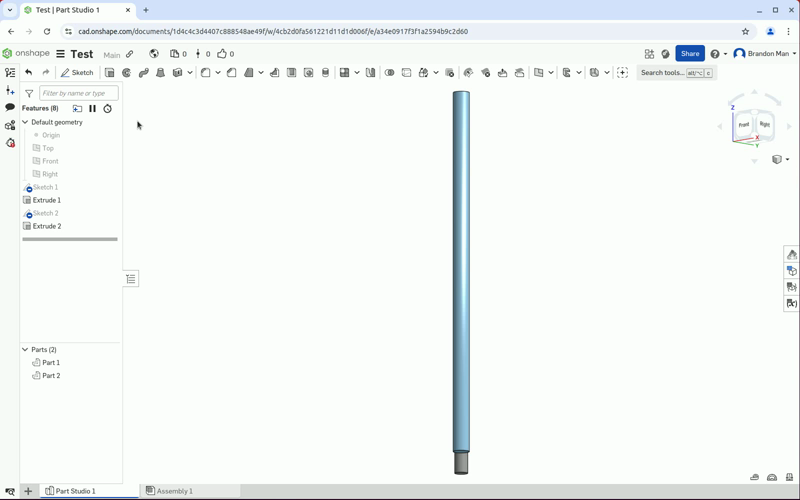
key(left, 3)
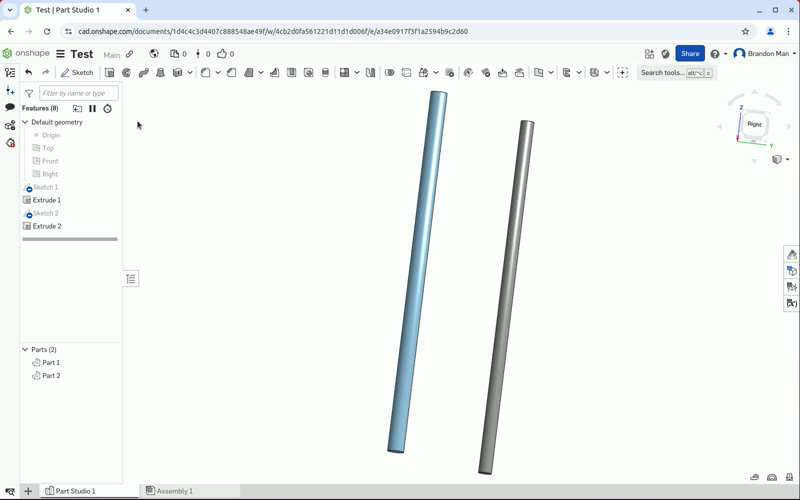
key(right, 3)
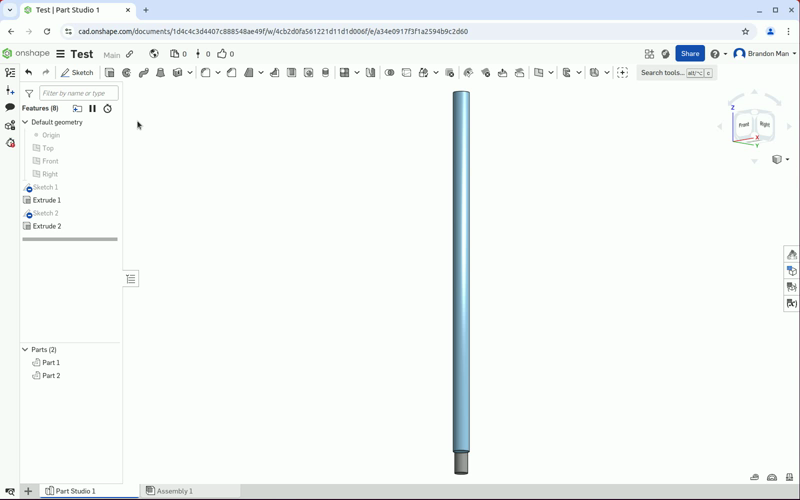
key(down, 3)
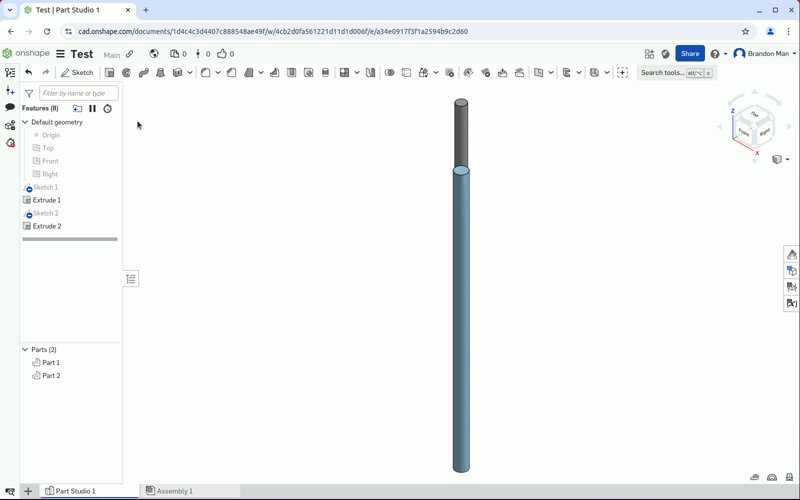
mouse_move(73, 189)
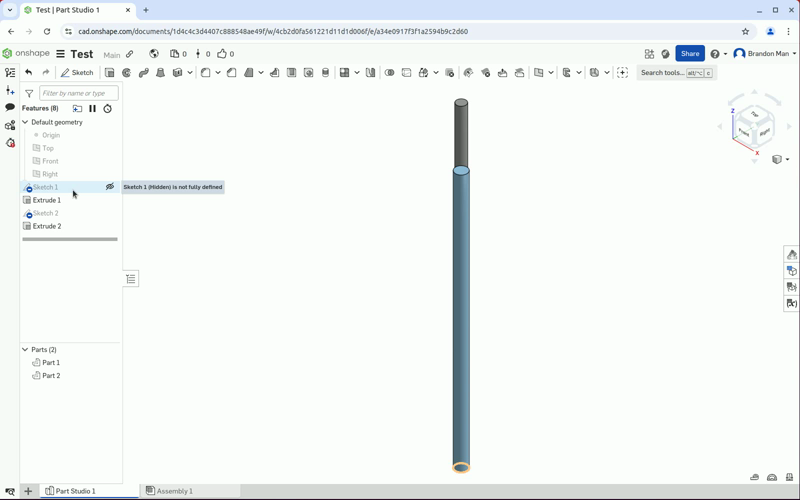
click(73, 189)